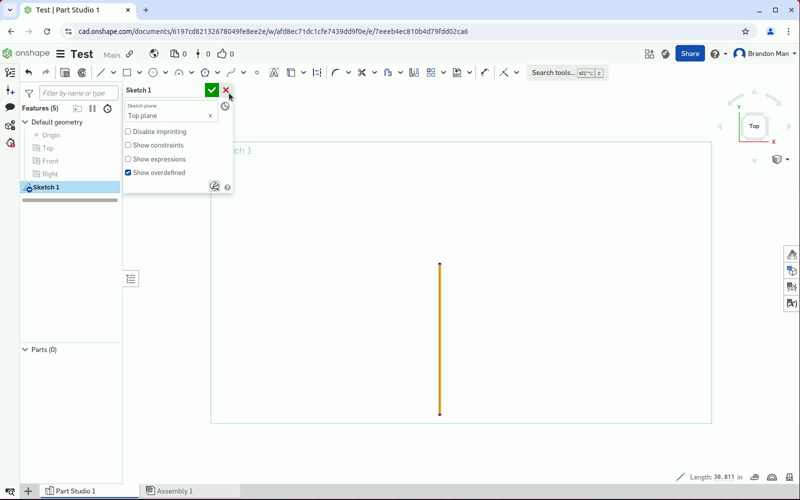
key(shift+h)
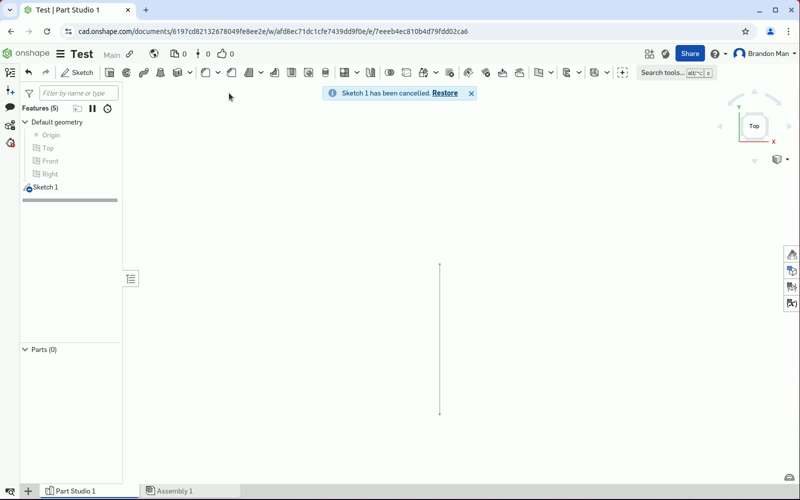
key(shift+s)
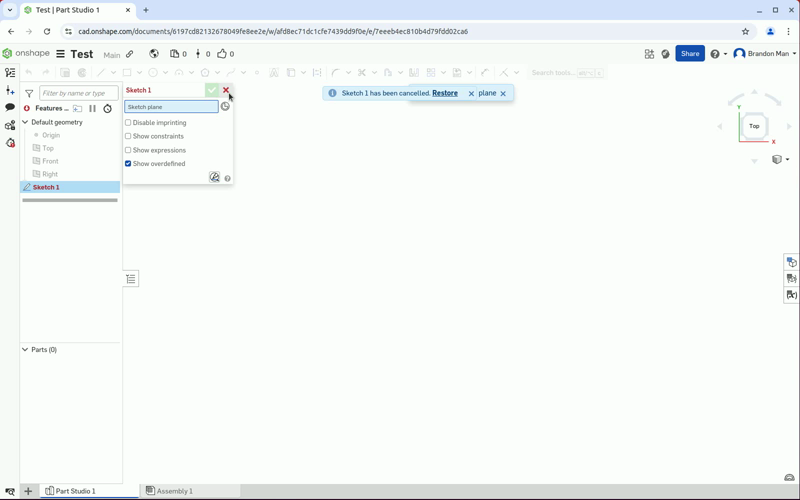
mouse_move(73, 150)
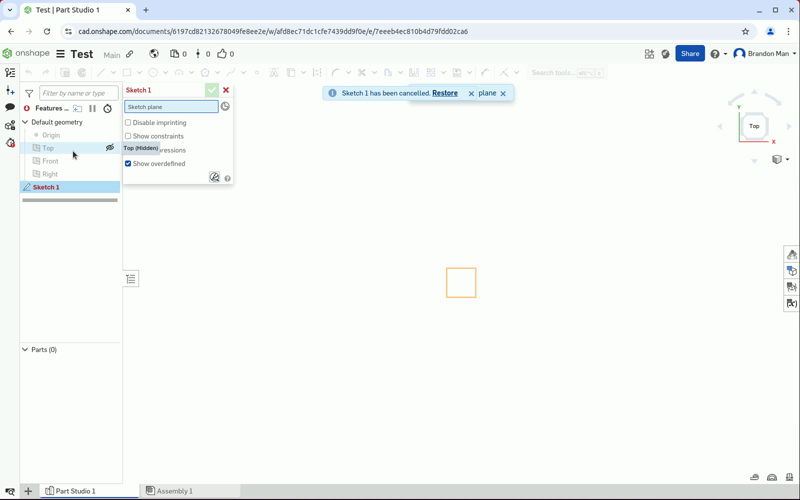
click(73, 150)
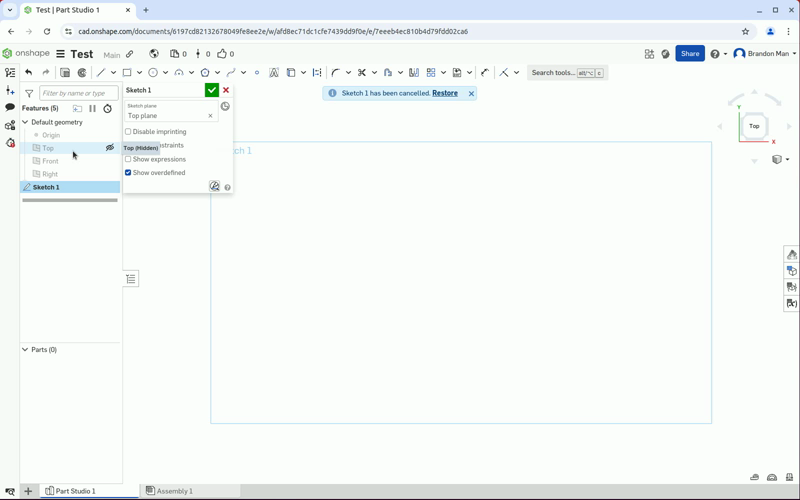
mouse_move(73, 352)
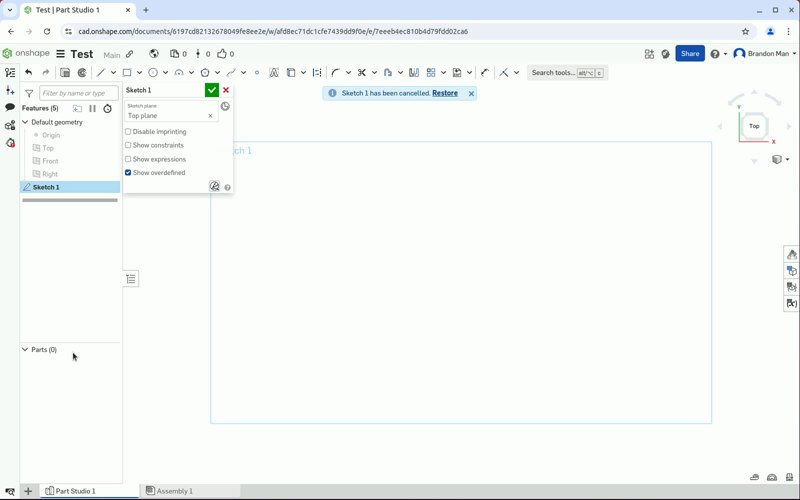
key(y)
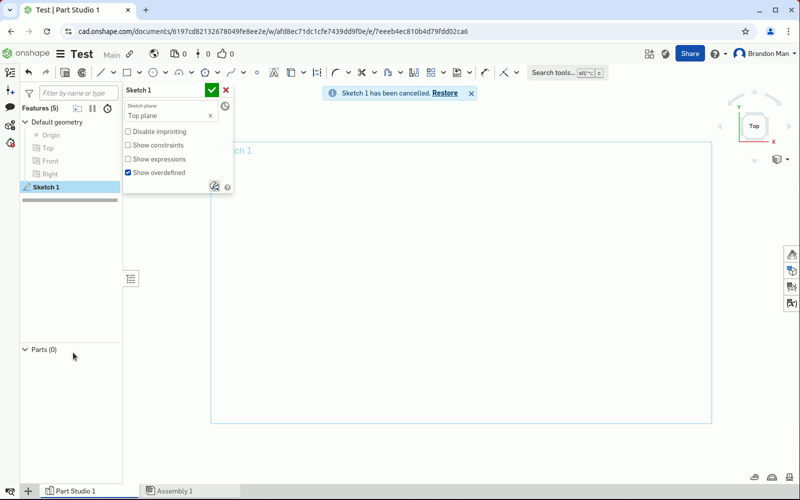
key(l)
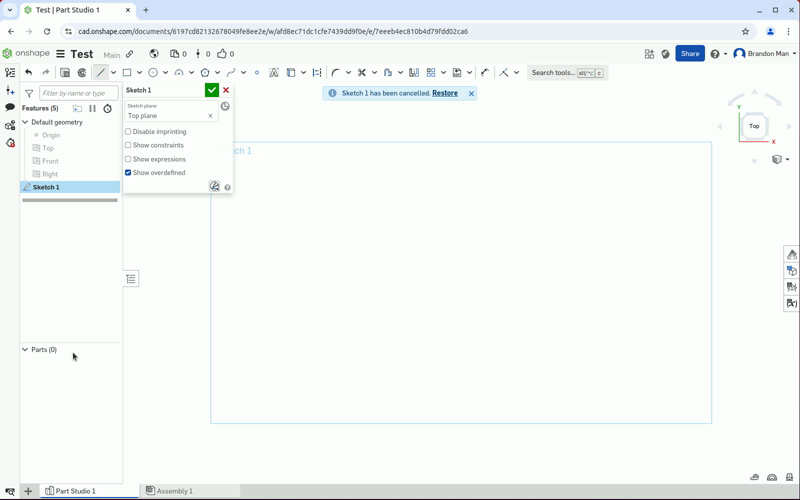
key_down(shift)
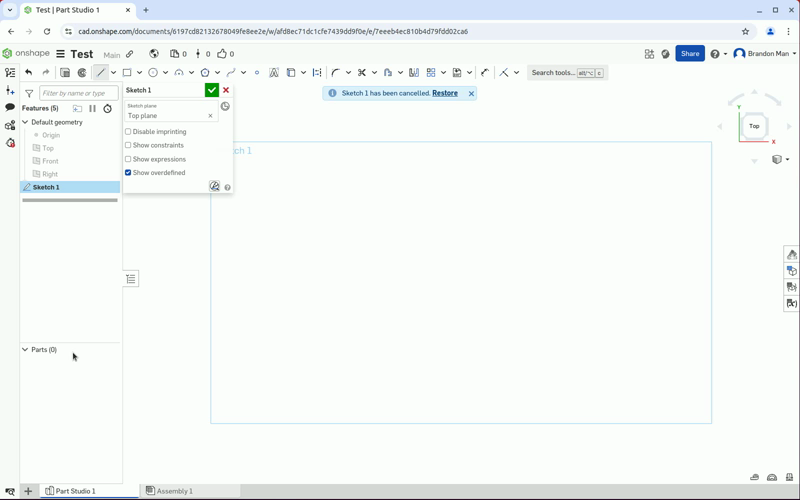
mouse_move(502, 295)
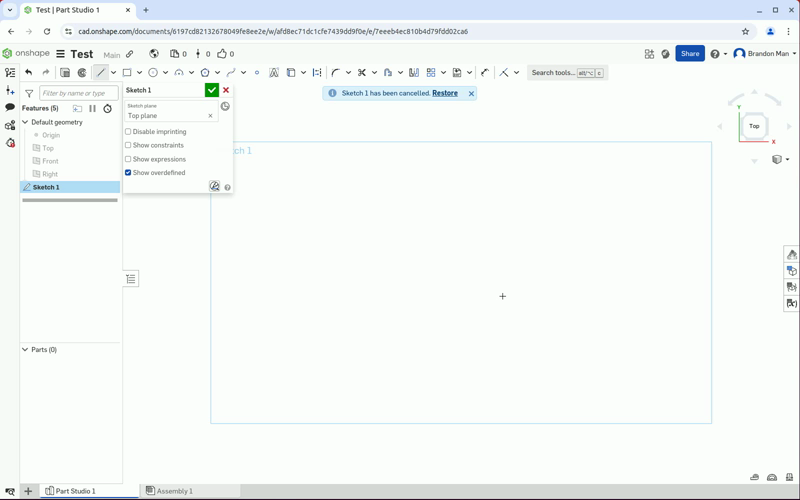
click(502, 295)
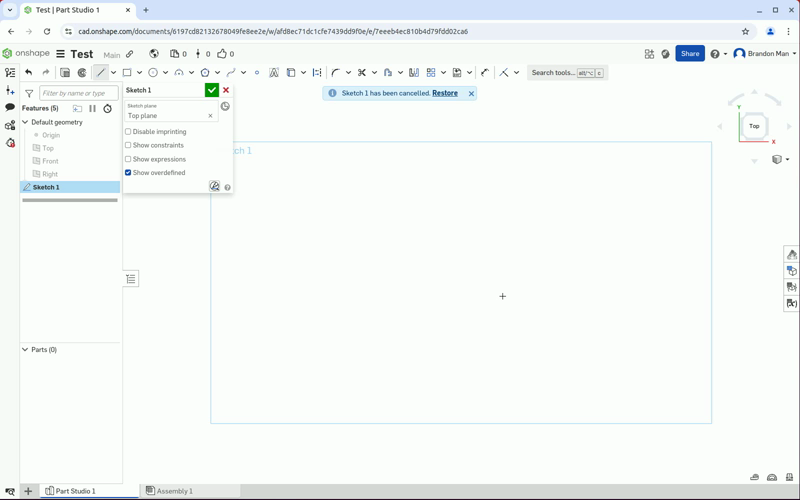
key_up(shift)
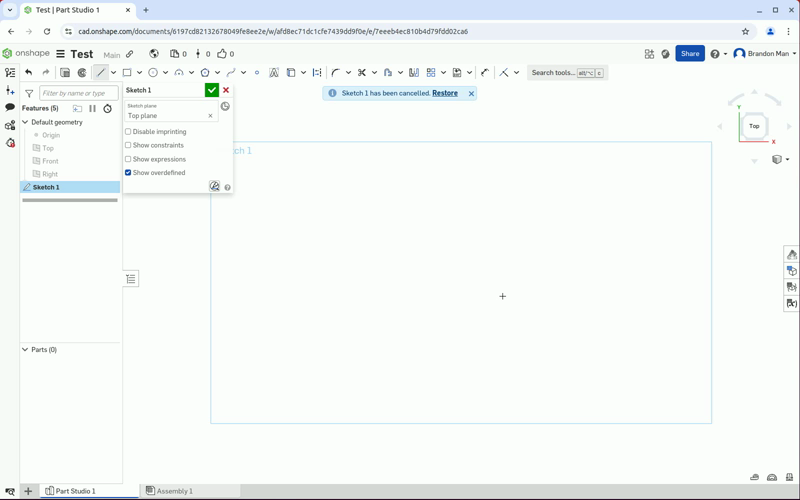
key_down(shift)
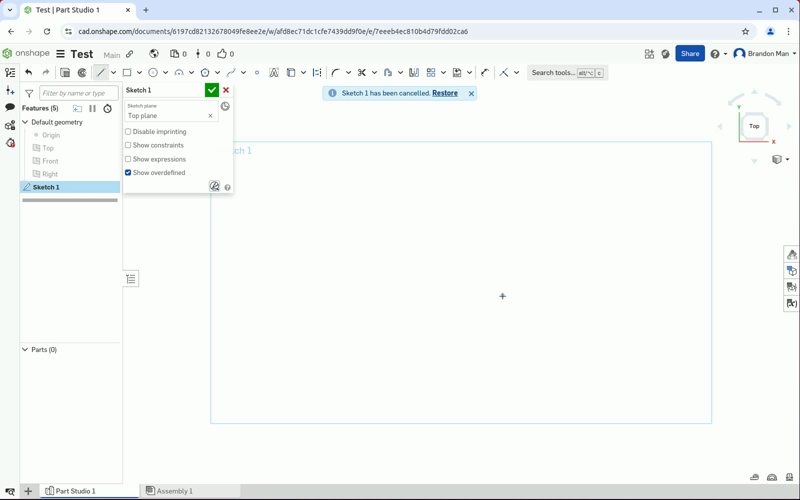
mouse_move(573, 331)
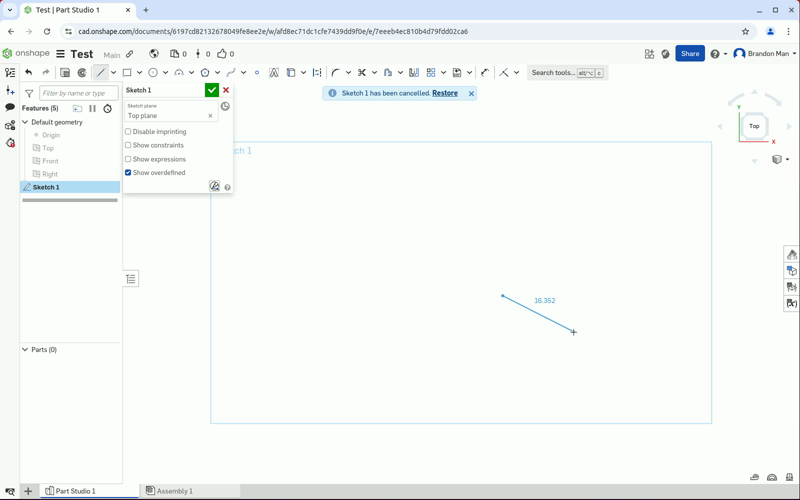
click(573, 331)
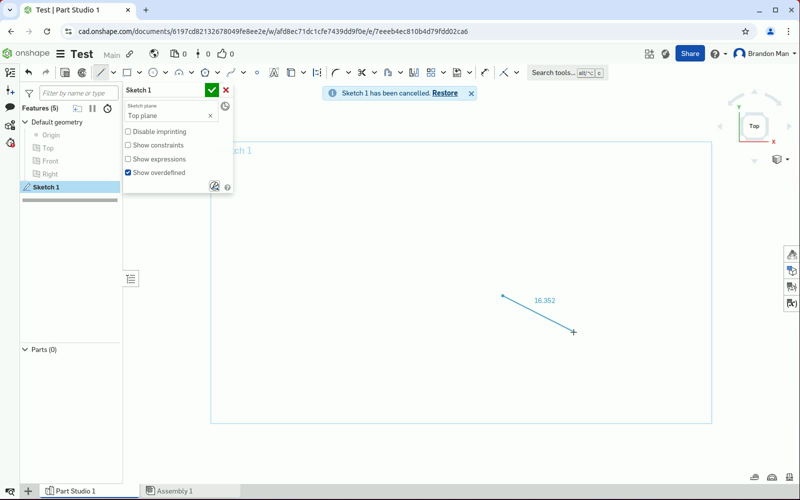
key_up(shift)
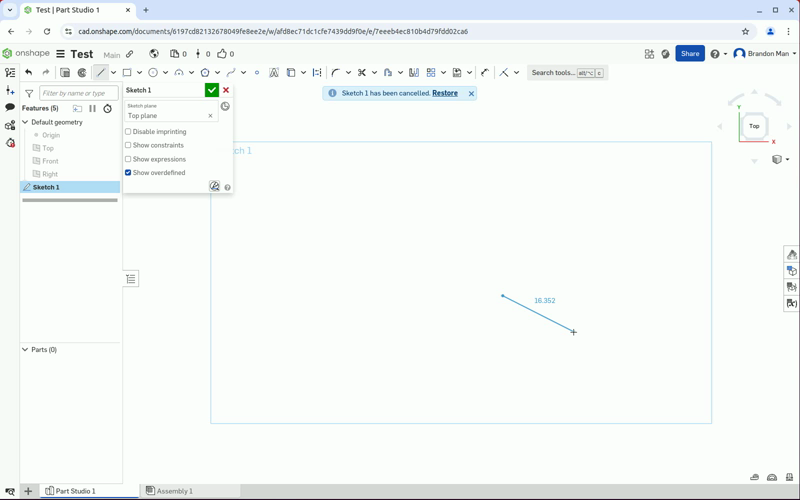
key_down(shift)
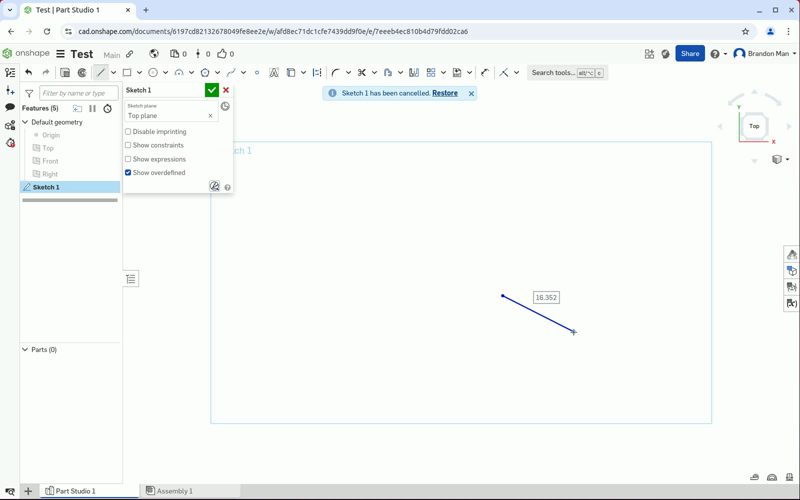
mouse_move(573, 225)
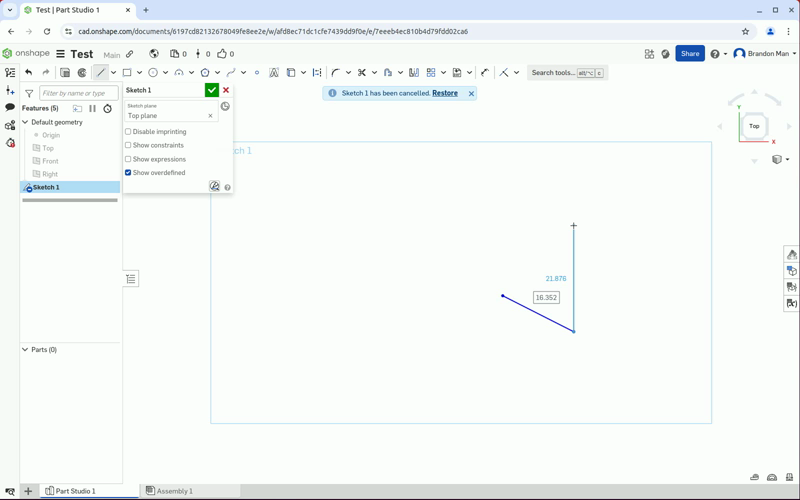
click(573, 225)
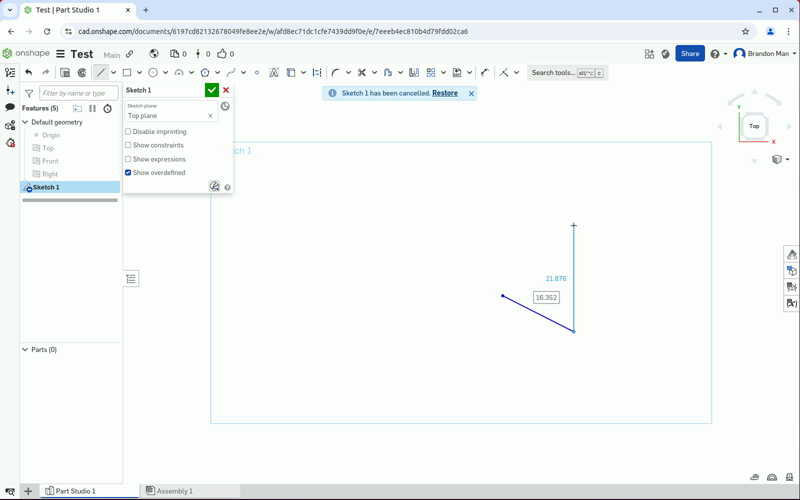
key_up(shift)
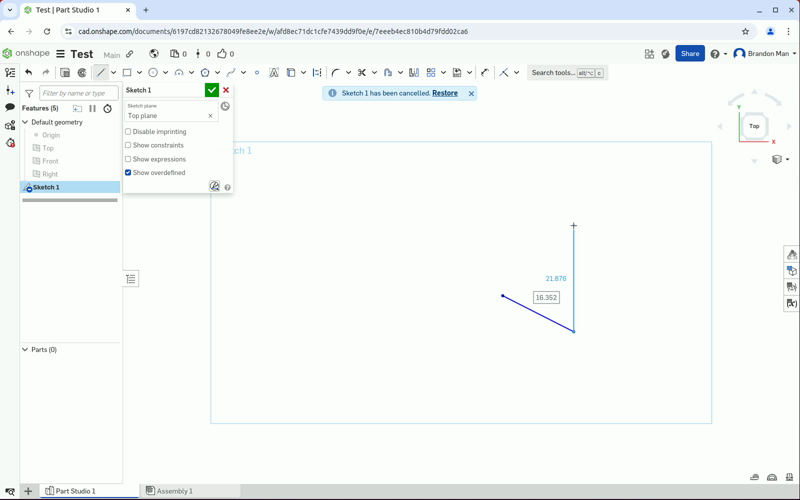
key_down(shift)
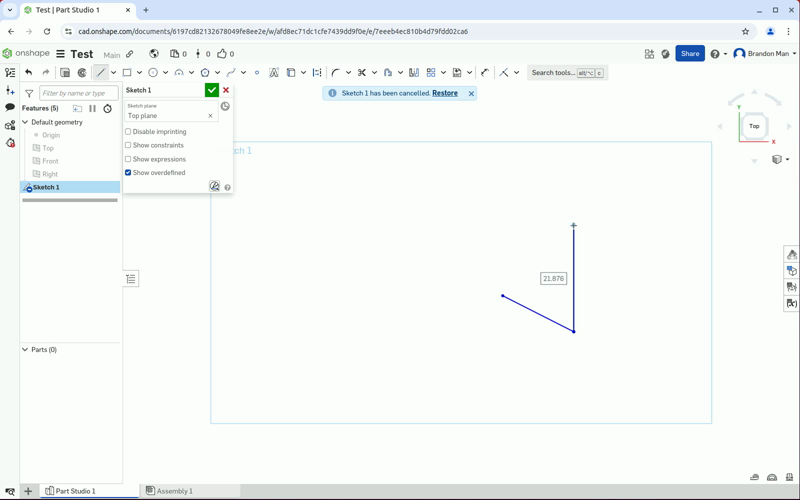
mouse_move(502, 260)
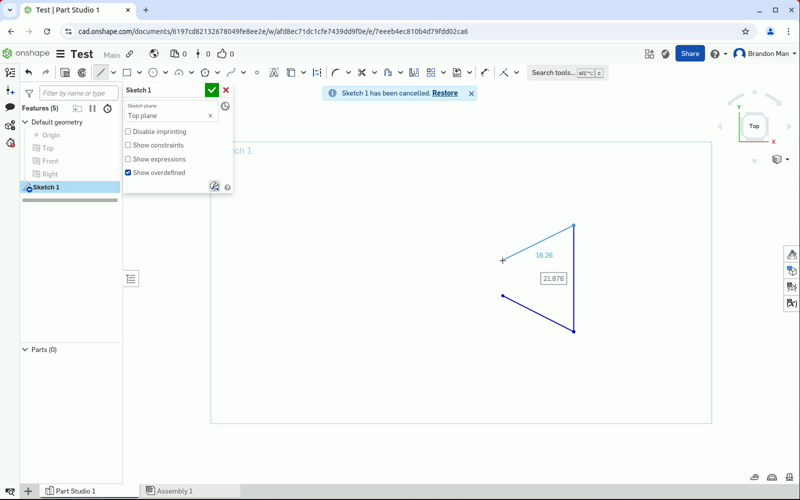
click(502, 260)
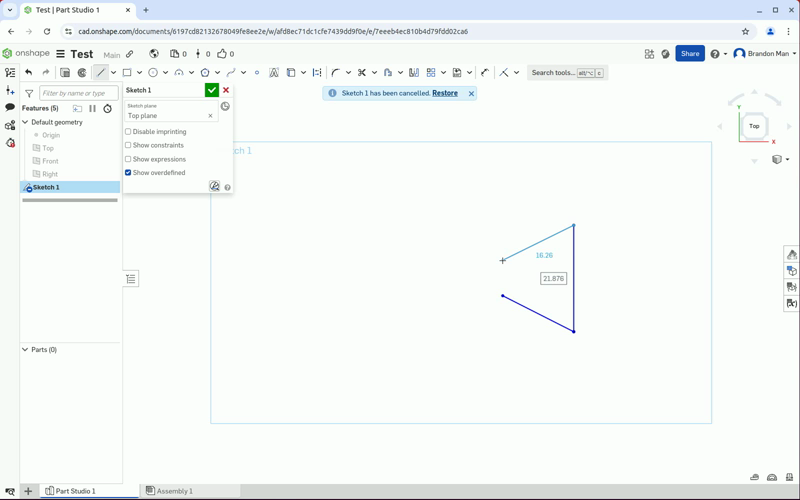
key_up(shift)
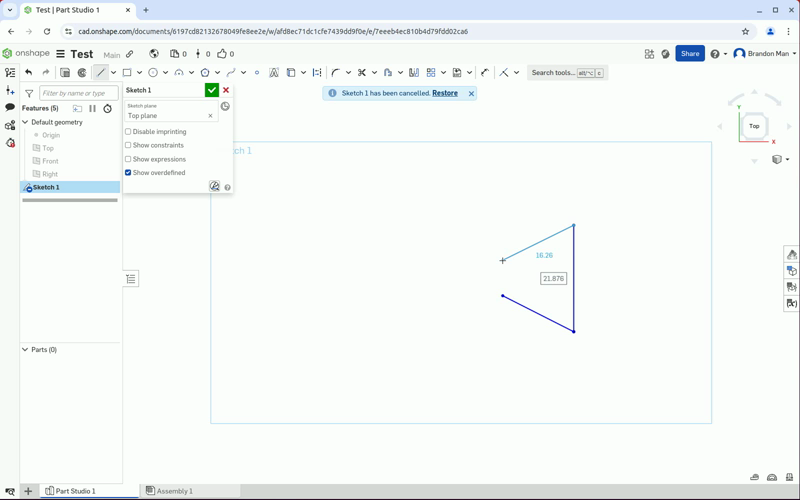
mouse_move(532, 260)
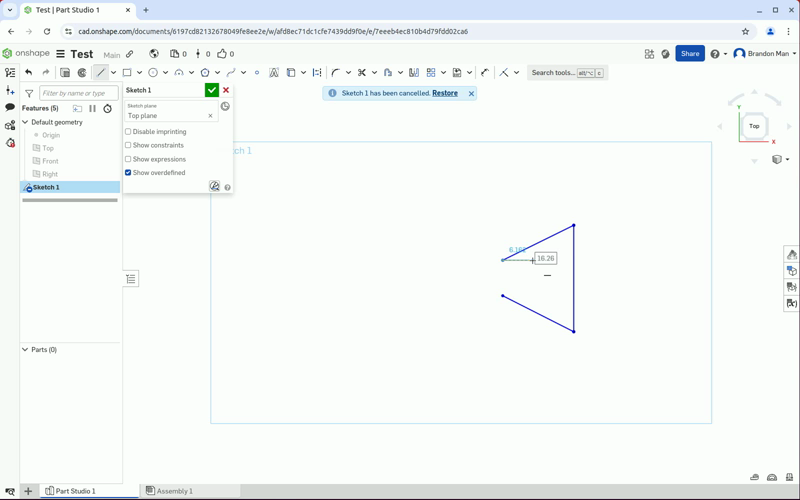
key_down(shift)
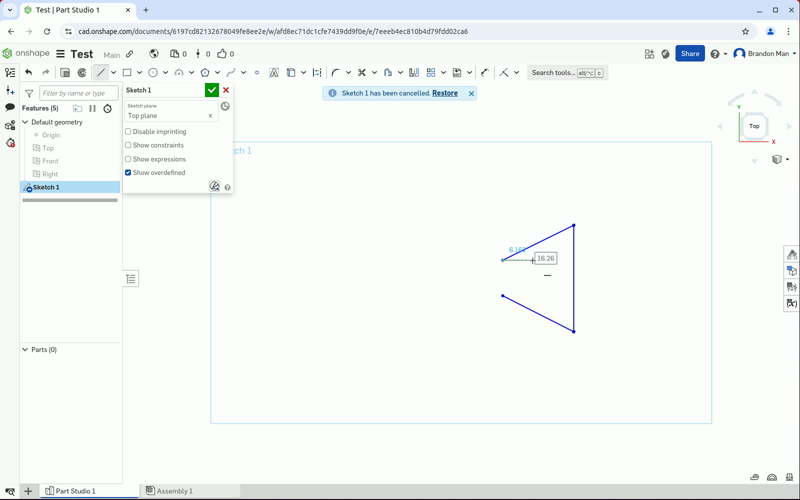
mouse_move(502, 295)
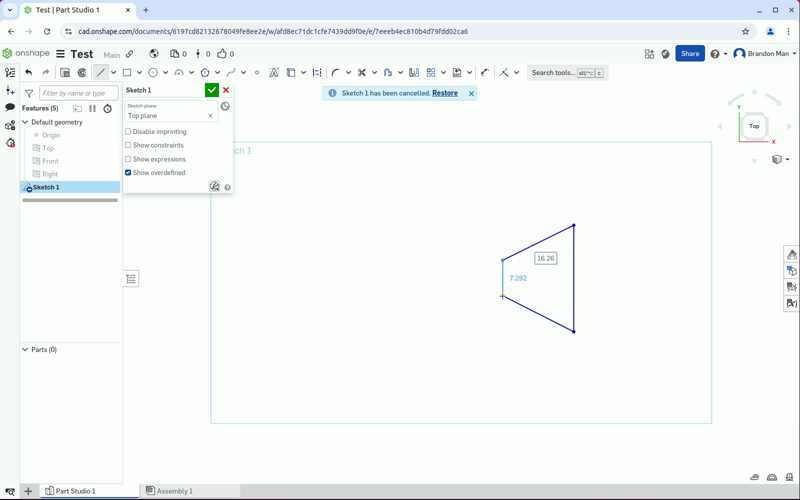
key_up(shift)
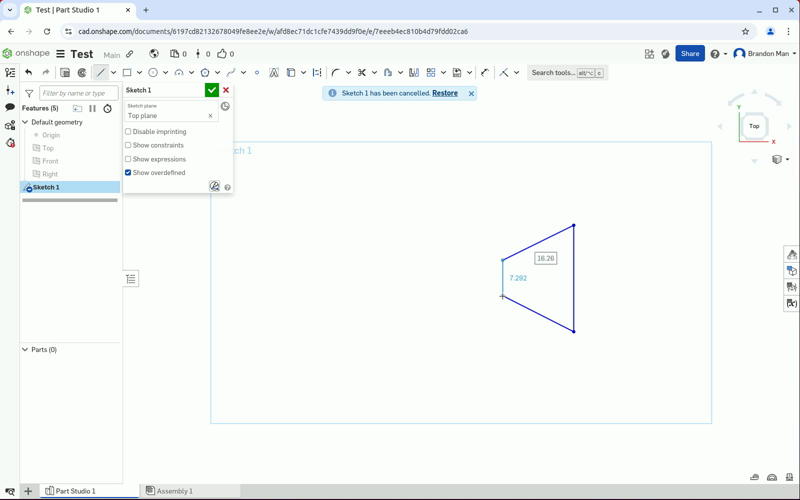
click(502, 295)
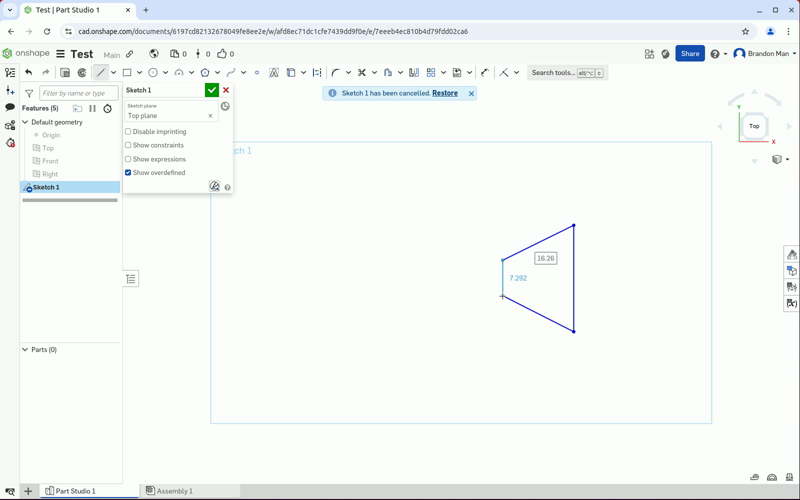
key(esc)
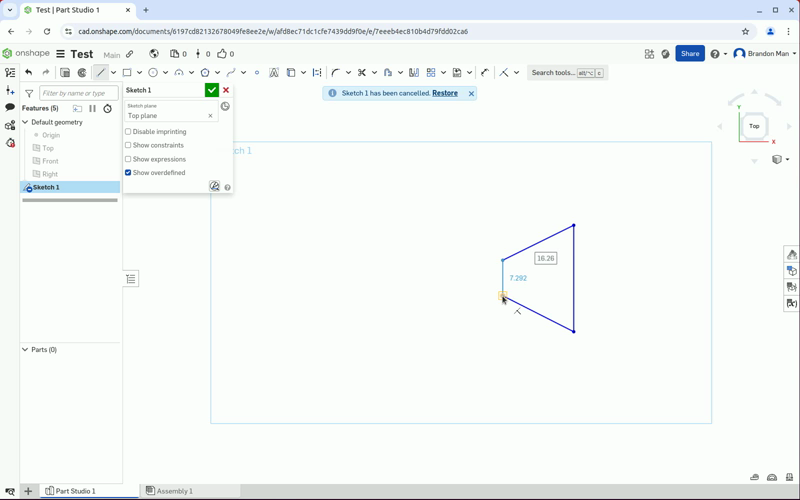
mouse_move(559, 315)
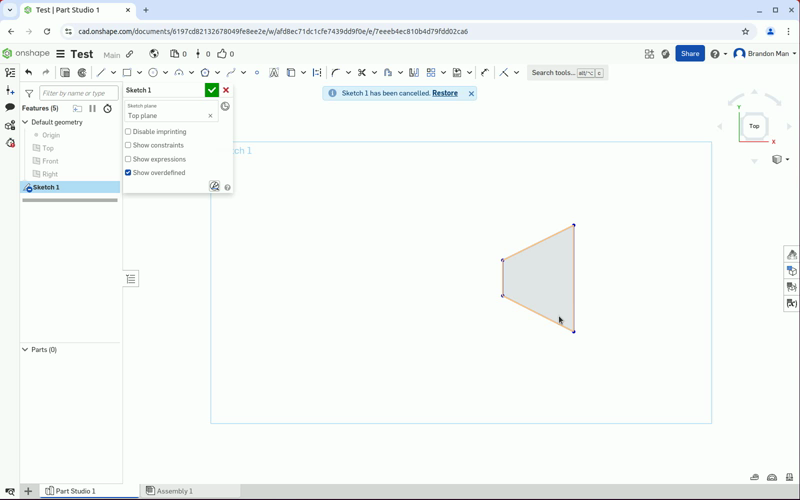
click(559, 315)
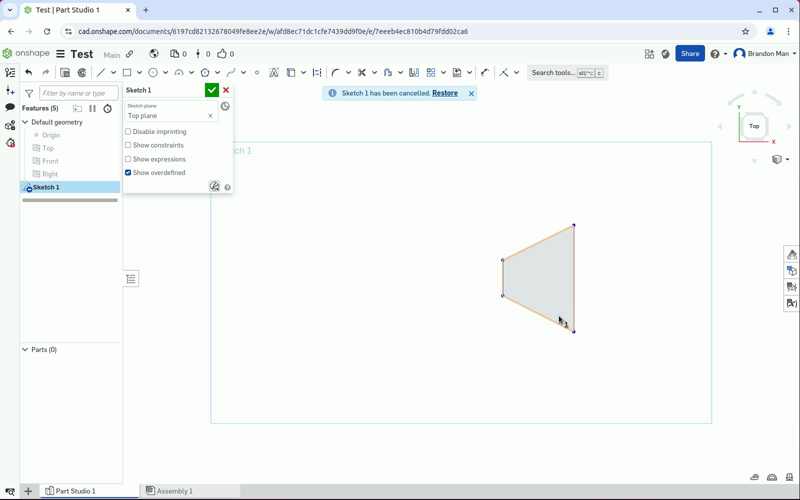
mouse_move(73, 352)
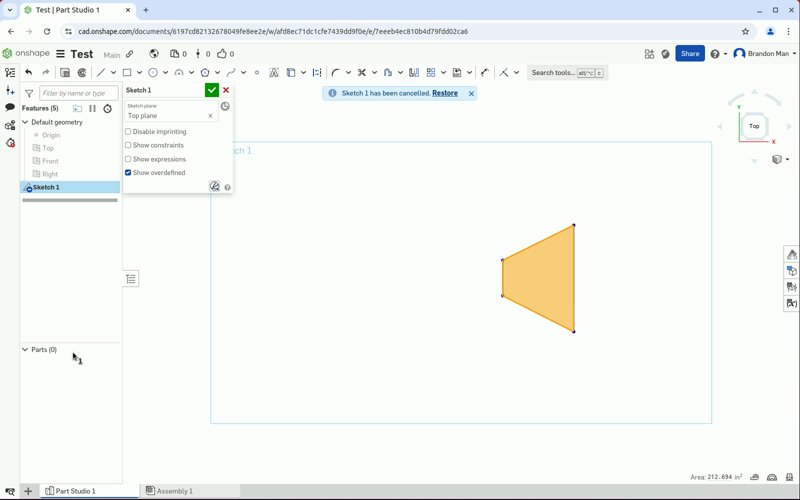
key(shift+y)
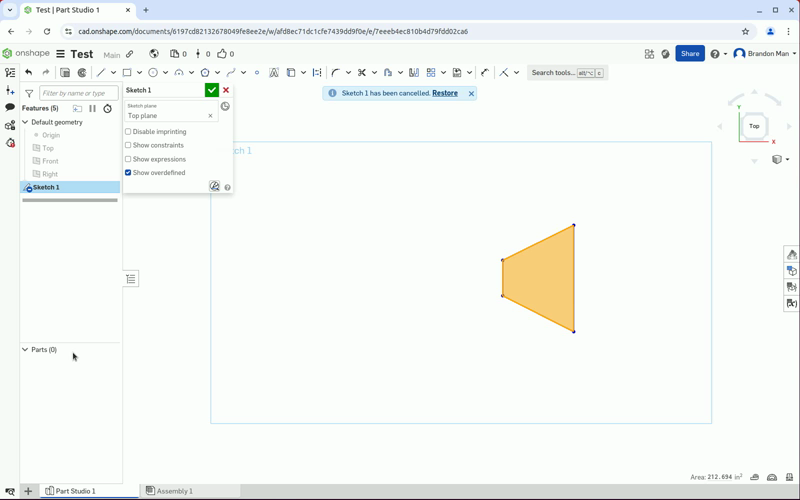
key(shift+e)
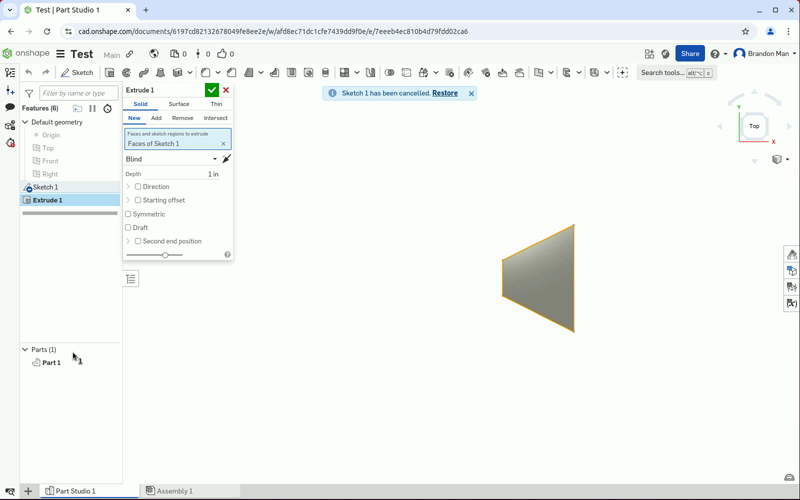
mouse_move(143, 106)
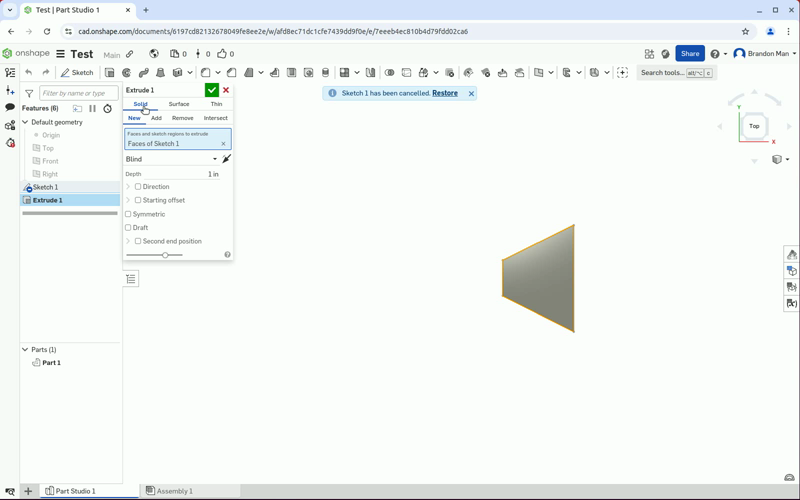
click(143, 106)
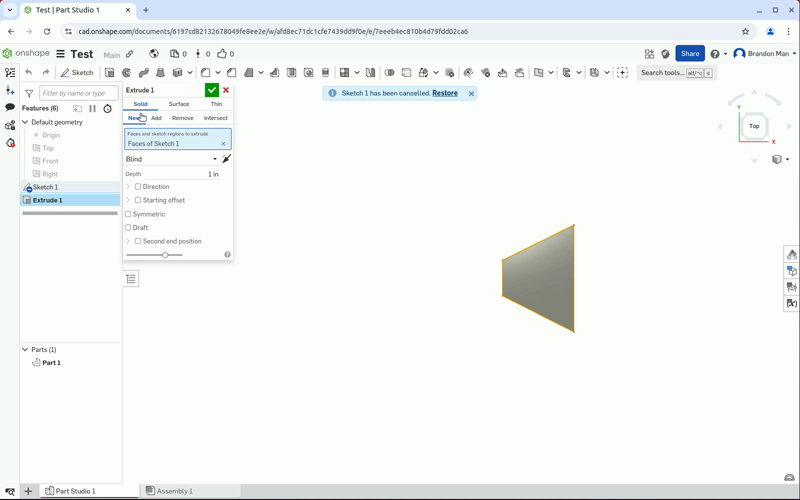
mouse_move(137, 120)
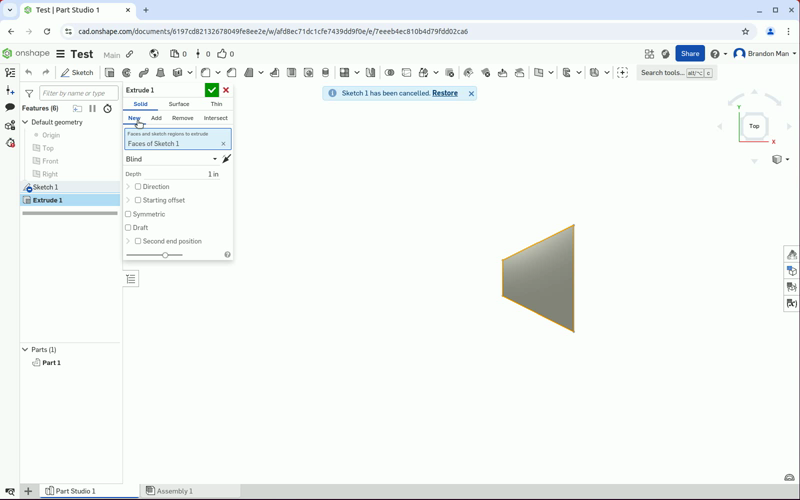
click(137, 120)
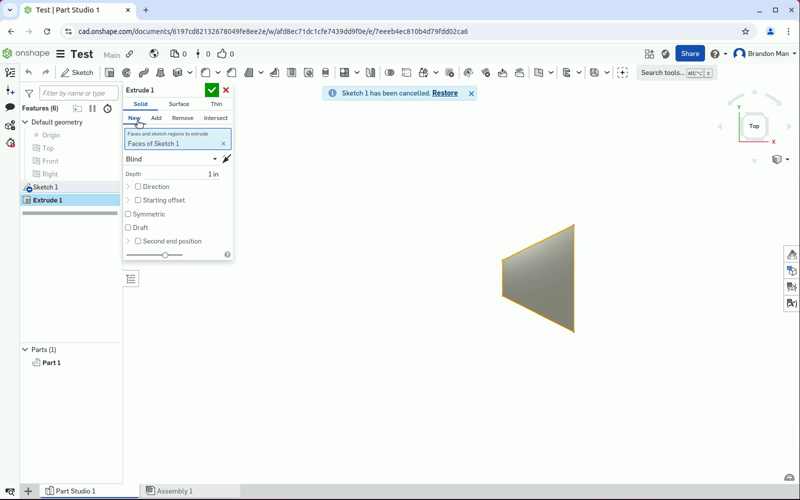
key(tab, 4)
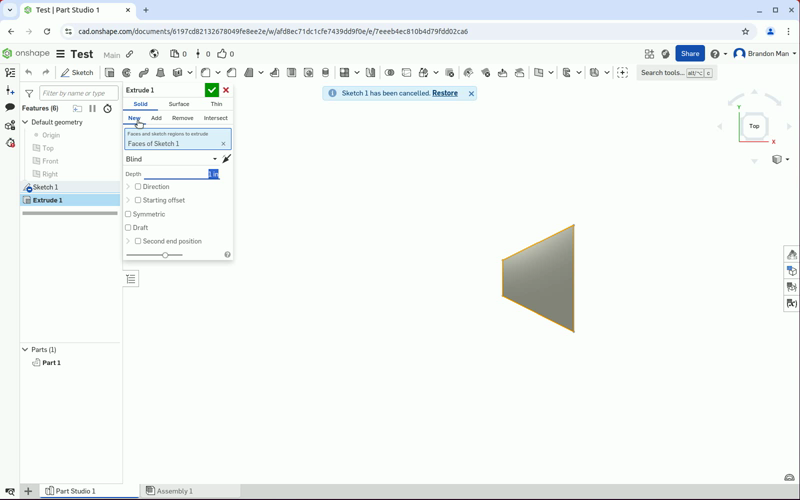
text(7.221)
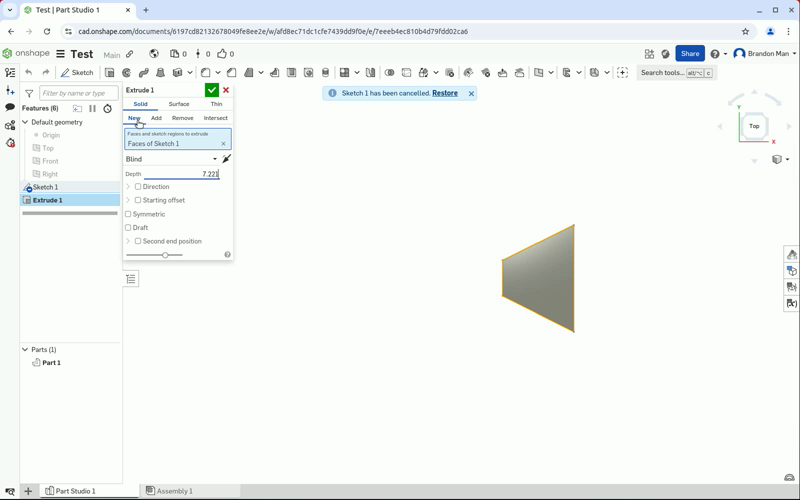
key(enter)
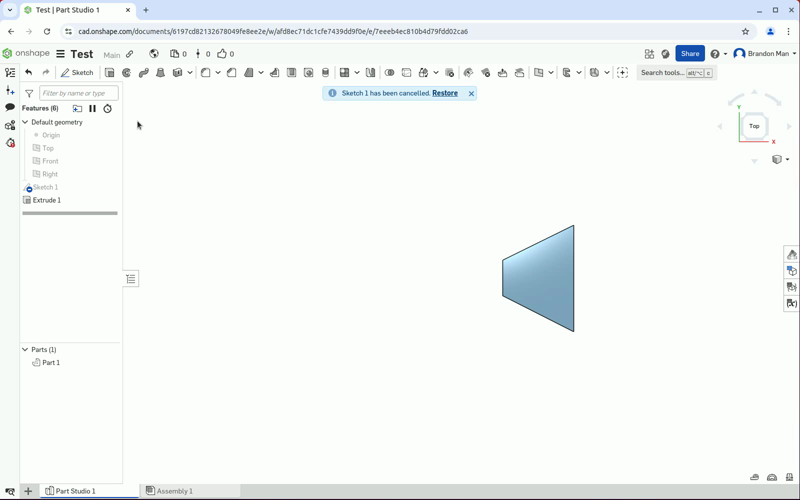
key(shift+h)
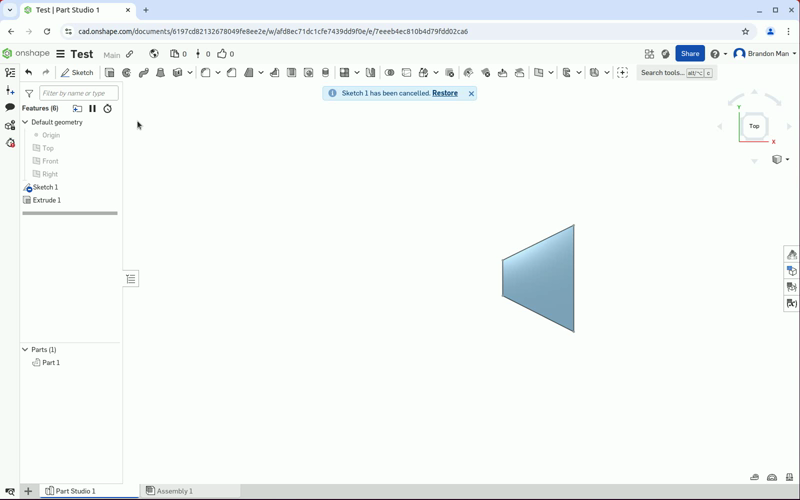
key(shift+h)
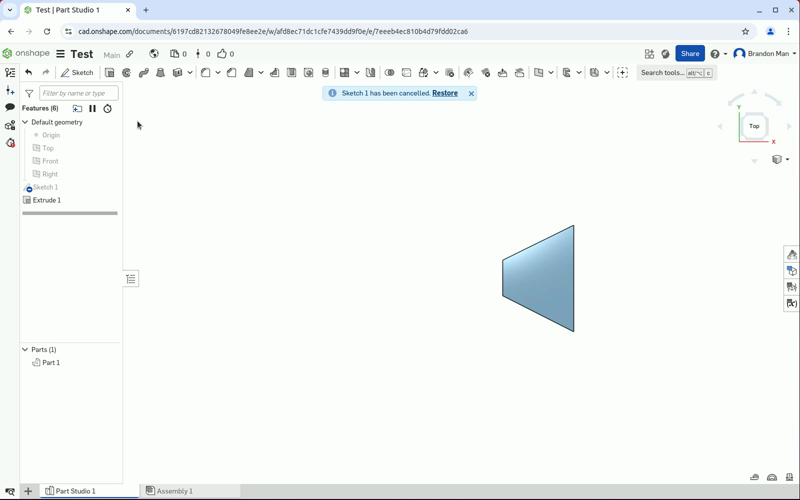
mouse_move(73, 189)
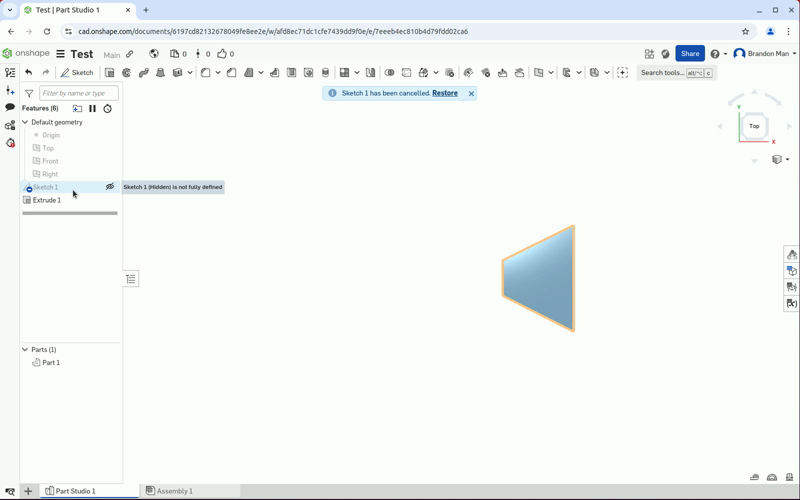
click(73, 189)
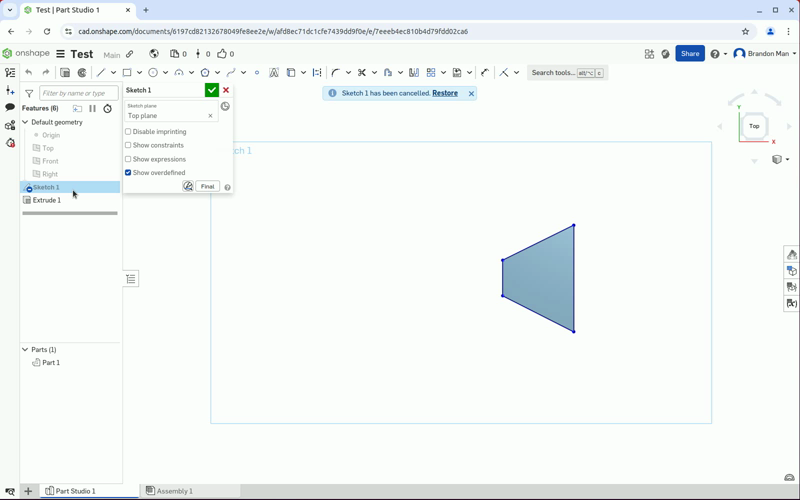
mouse_move(229, 92)
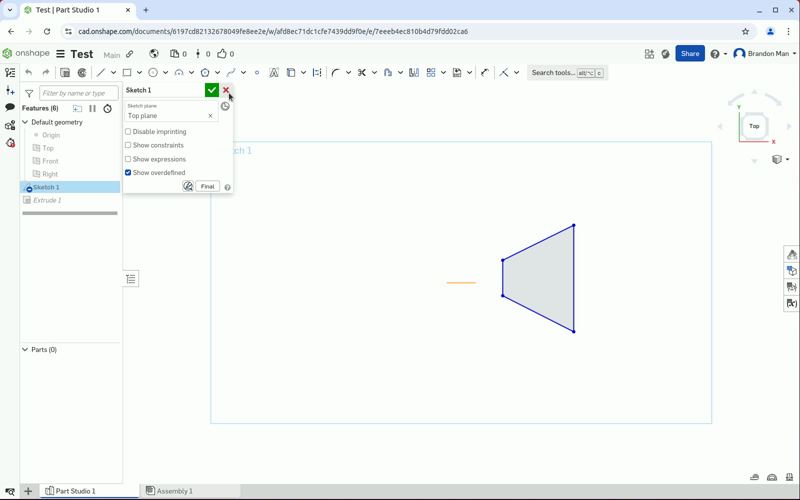
click(229, 92)
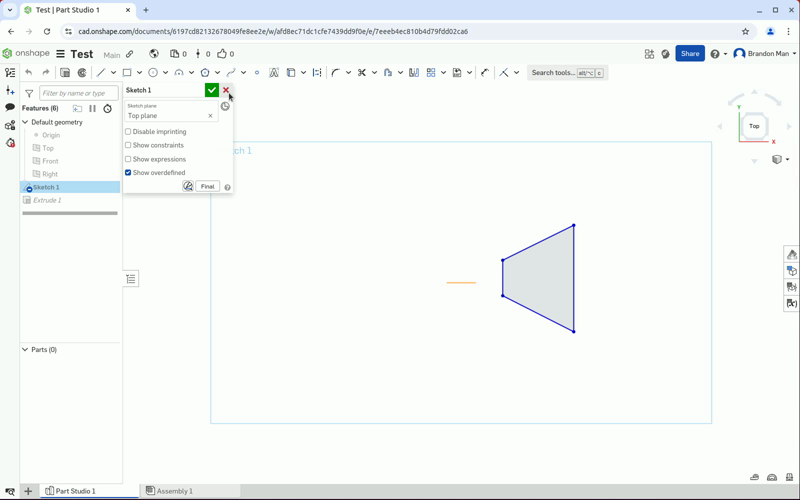
key(shift+s)
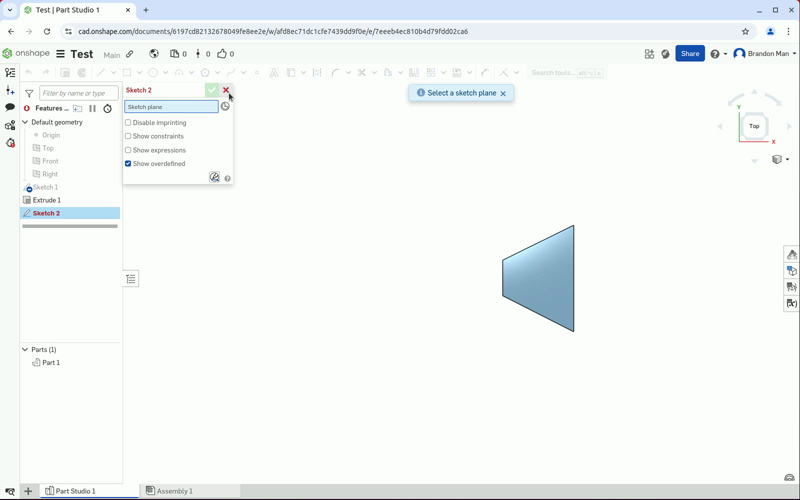
mouse_move(73, 150)
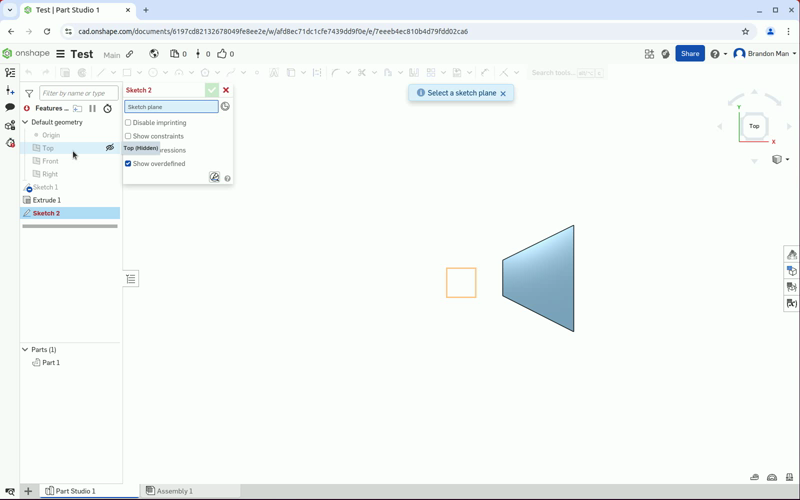
click(73, 150)
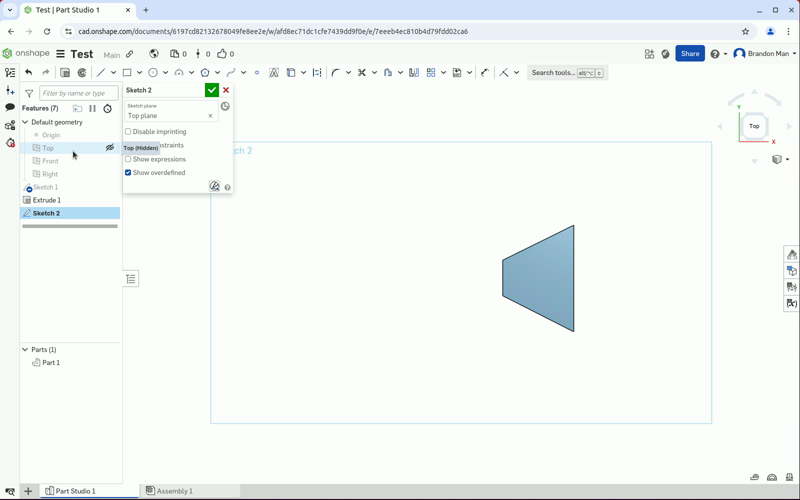
mouse_move(73, 352)
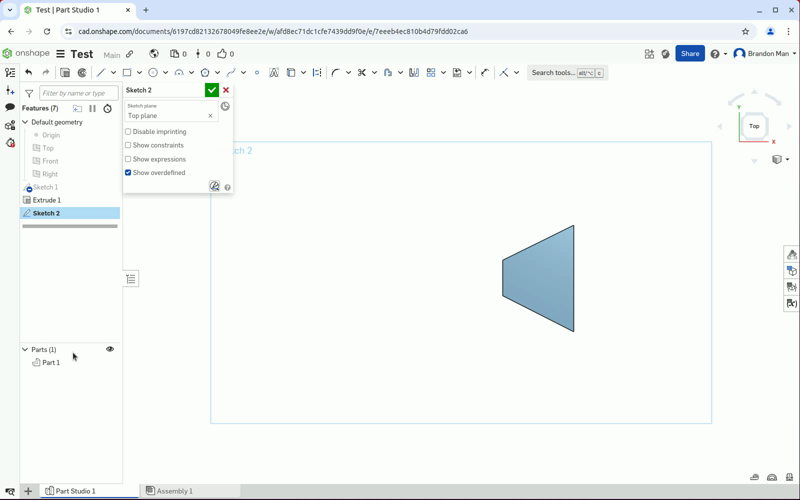
key(y)
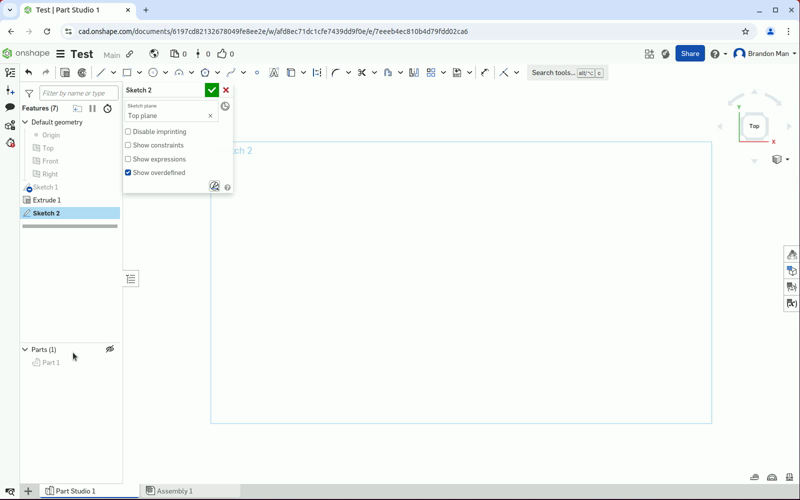
key(l)
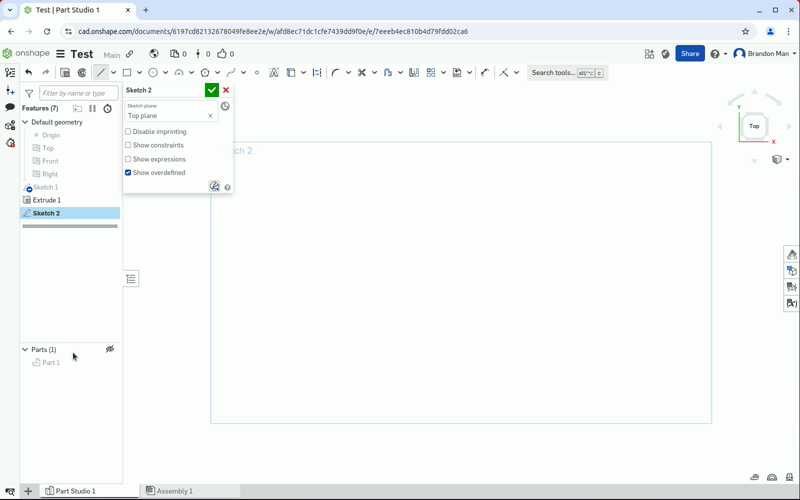
key_down(shift)
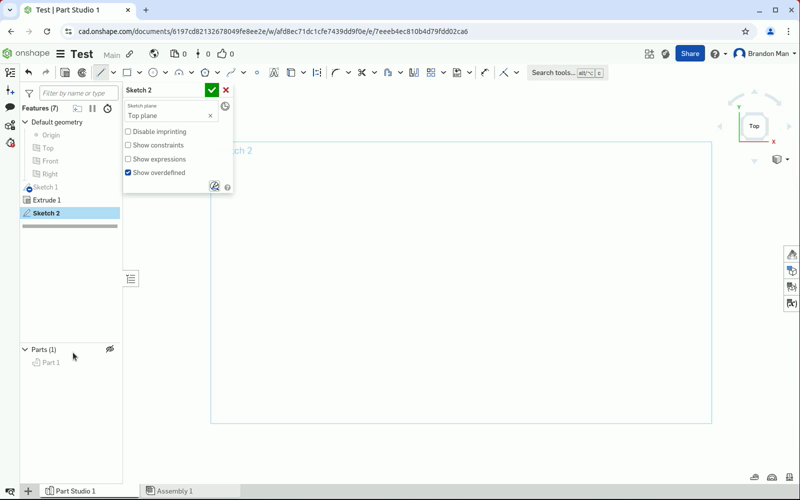
mouse_move(361, 330)
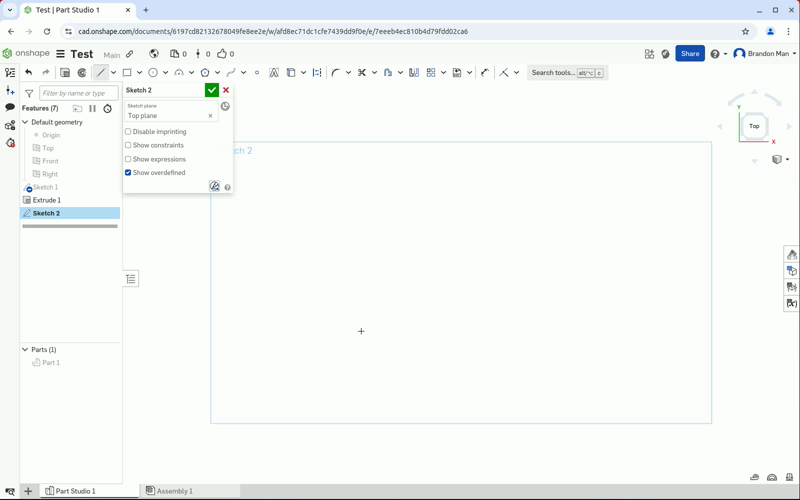
click(361, 330)
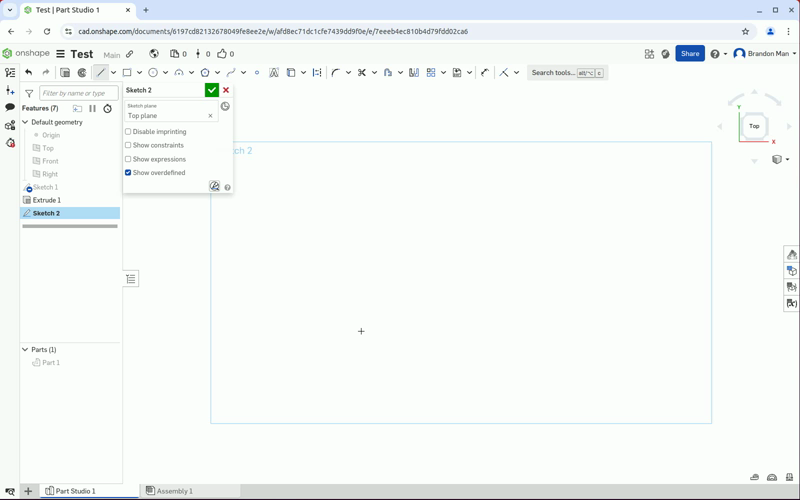
key_up(shift)
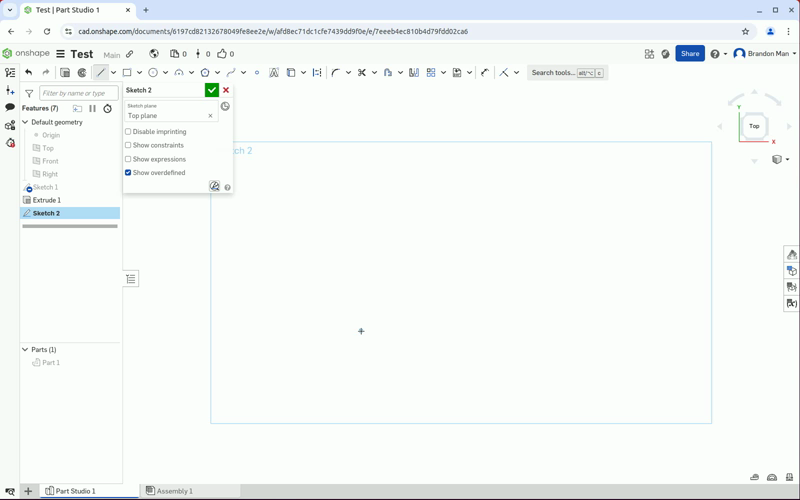
key_down(shift)
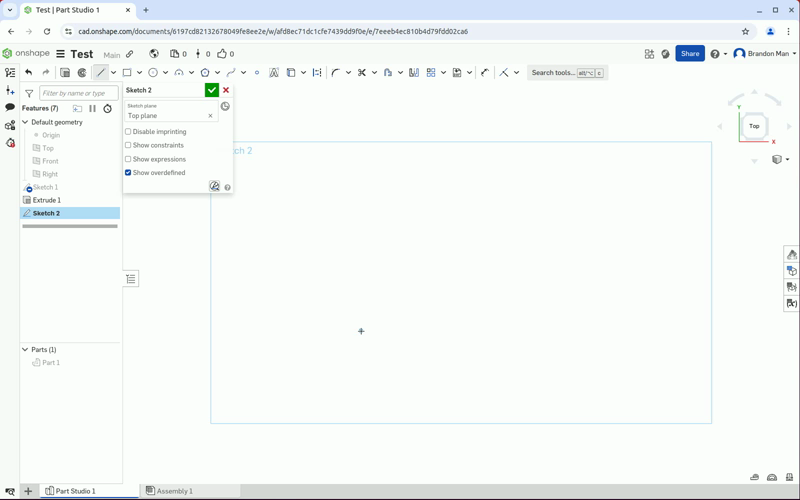
mouse_move(502, 330)
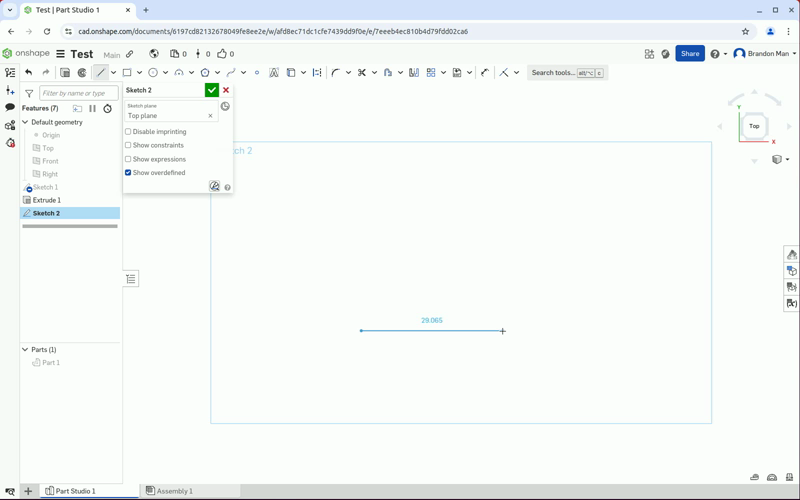
click(502, 330)
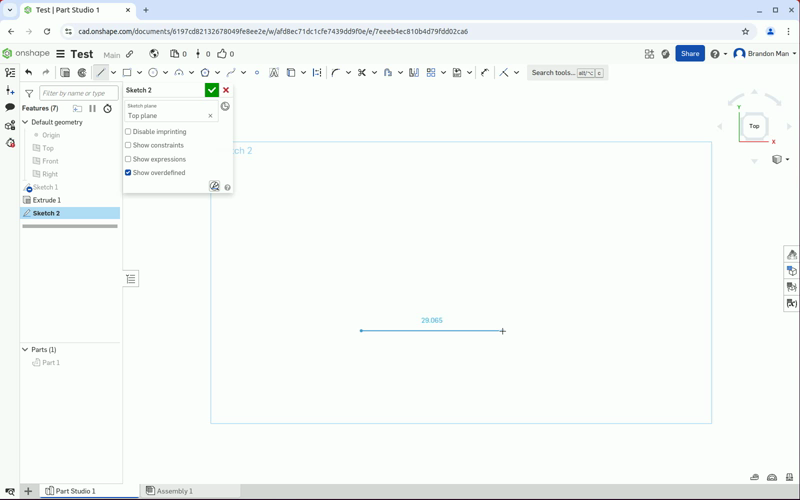
key_up(shift)
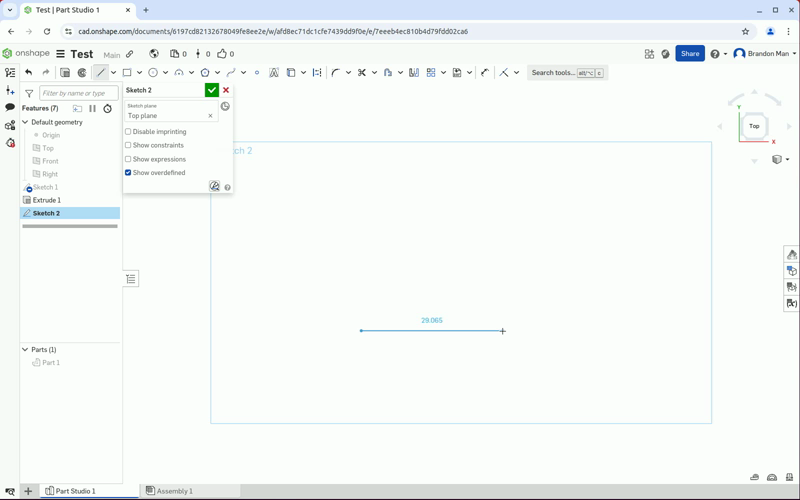
key_down(shift)
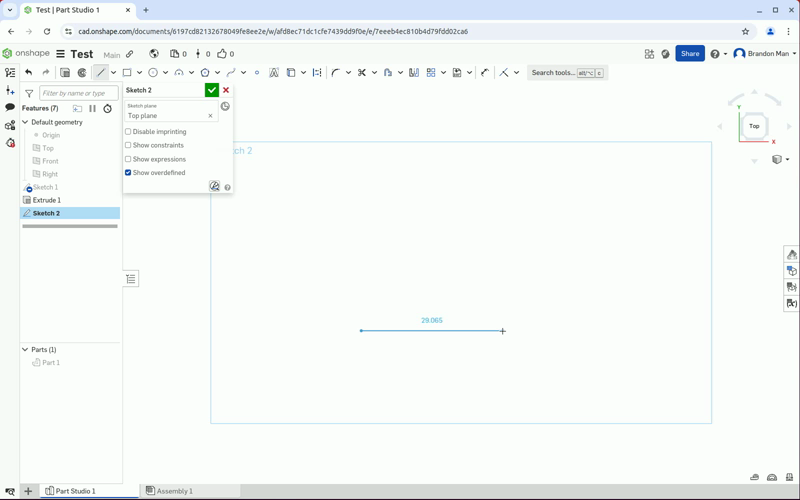
mouse_move(532, 330)
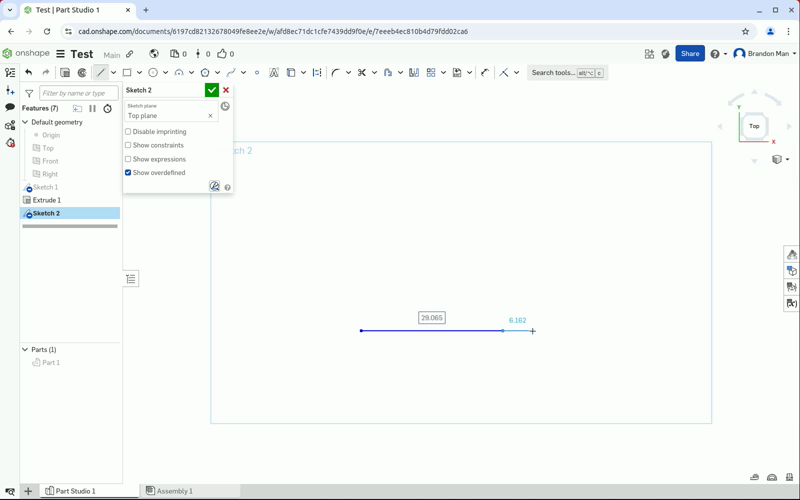
mouse_move(502, 295)
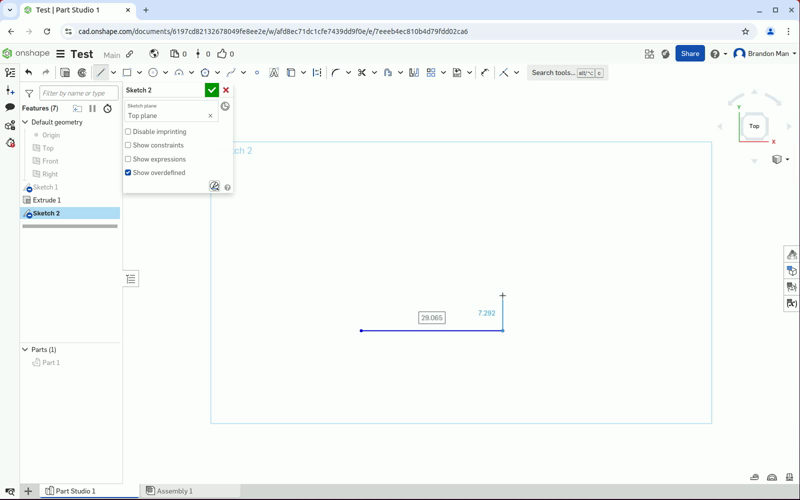
click(502, 295)
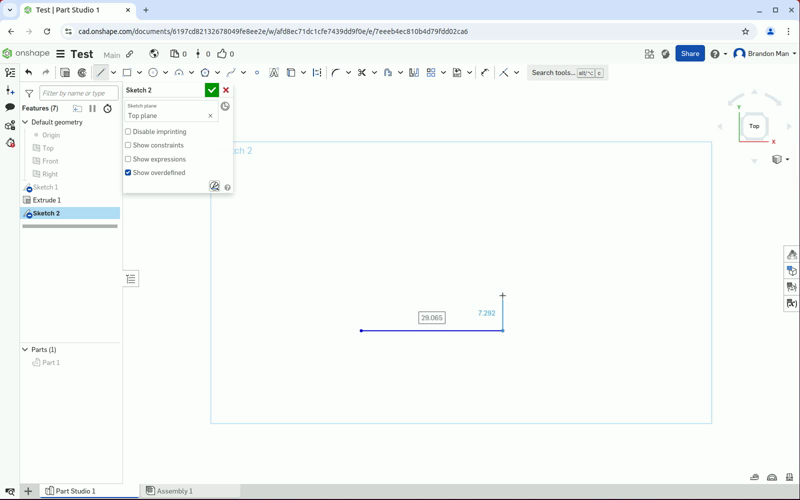
key_up(shift)
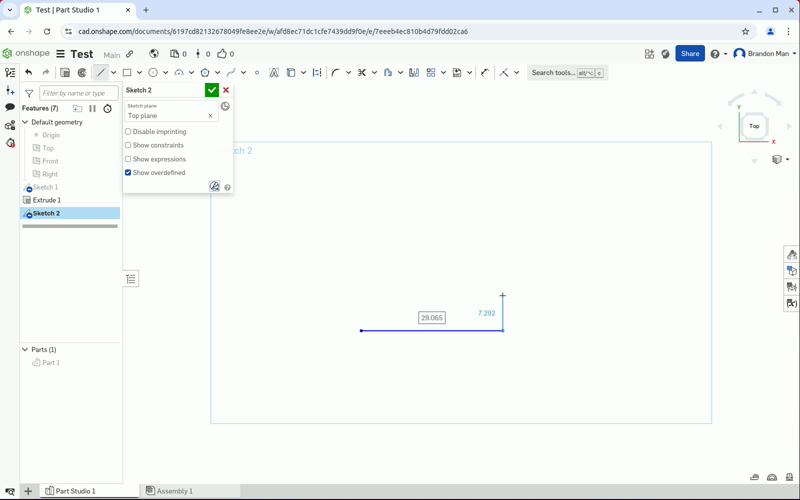
key_down(shift)
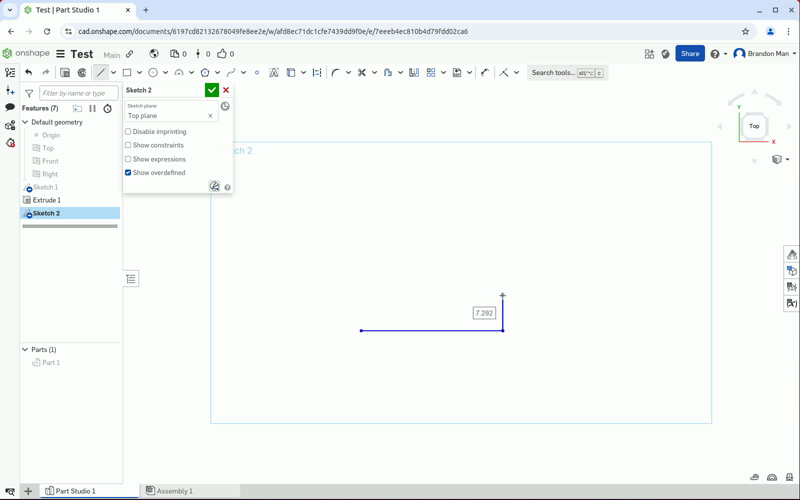
mouse_move(532, 295)
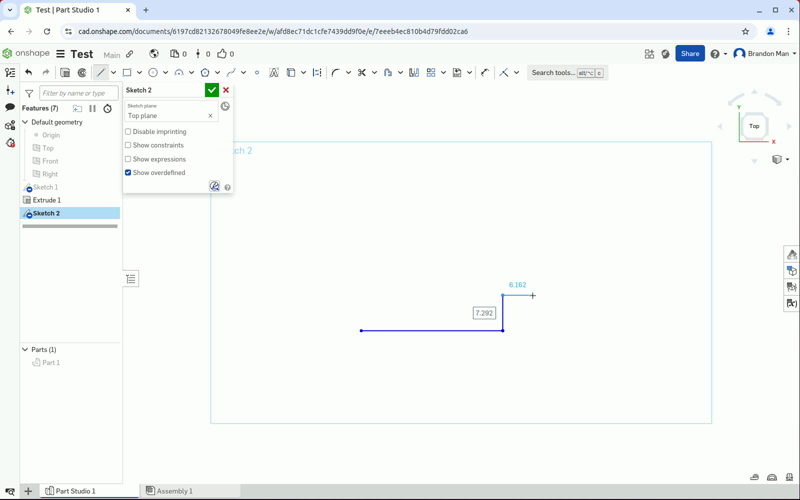
mouse_move(502, 259)
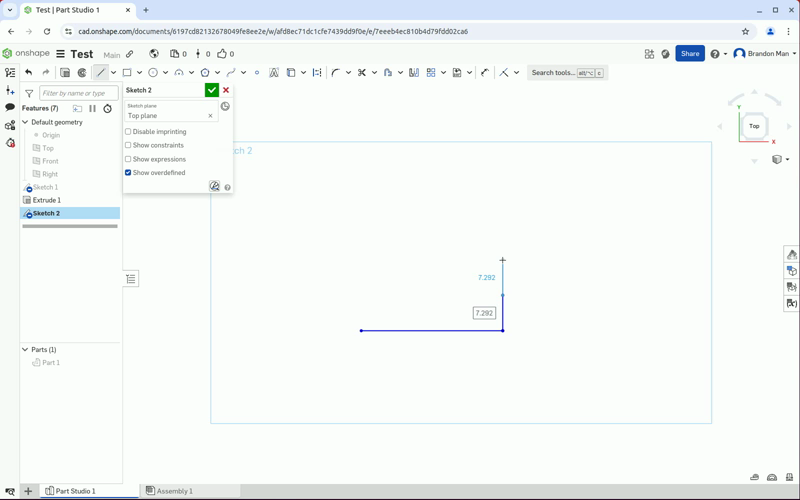
click(502, 259)
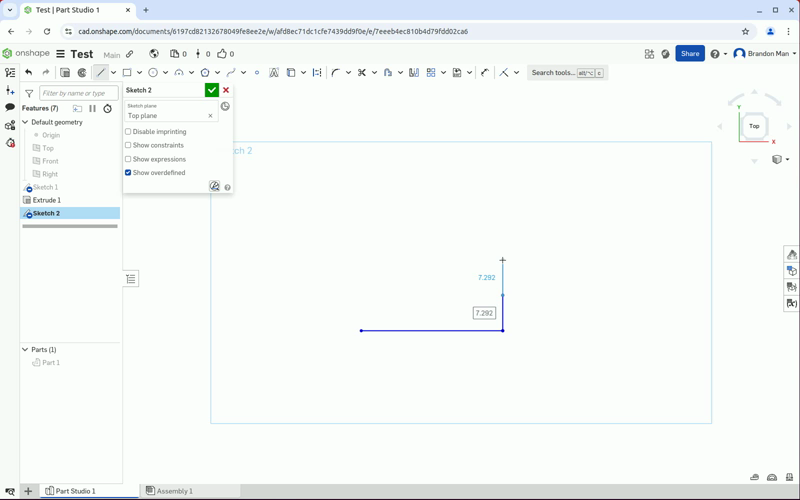
key_up(shift)
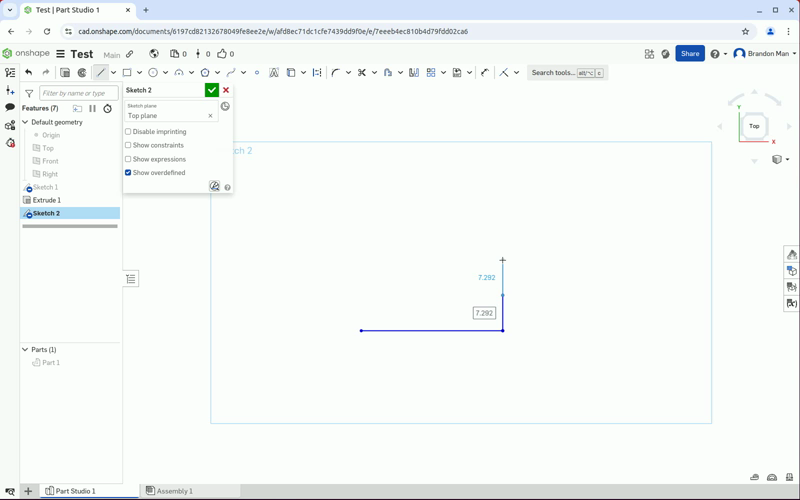
key_down(shift)
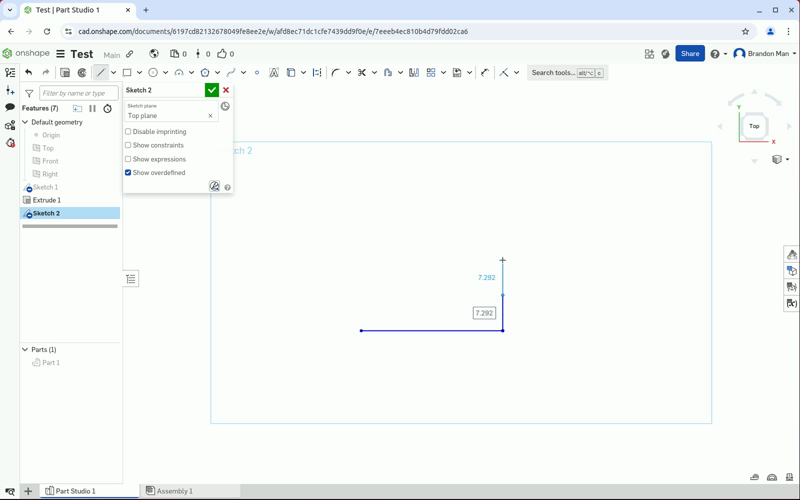
mouse_move(532, 259)
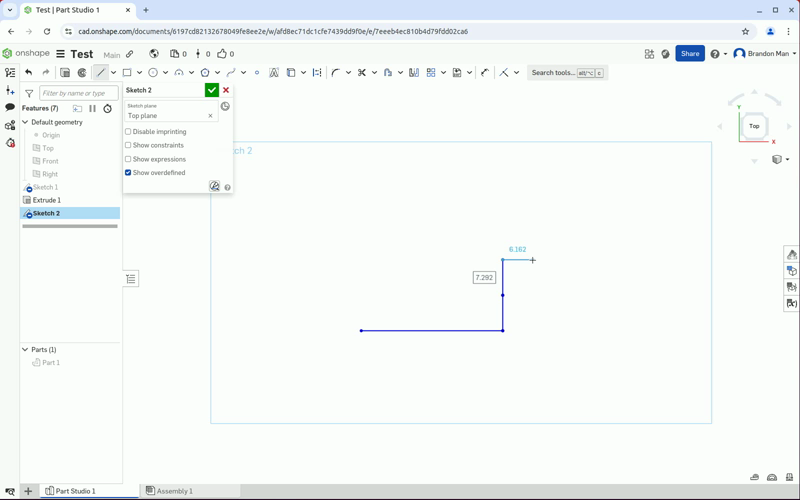
mouse_move(502, 225)
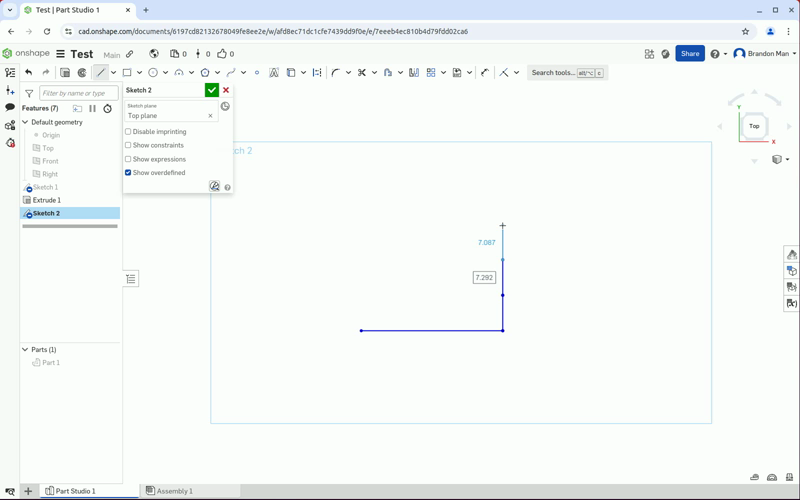
click(502, 225)
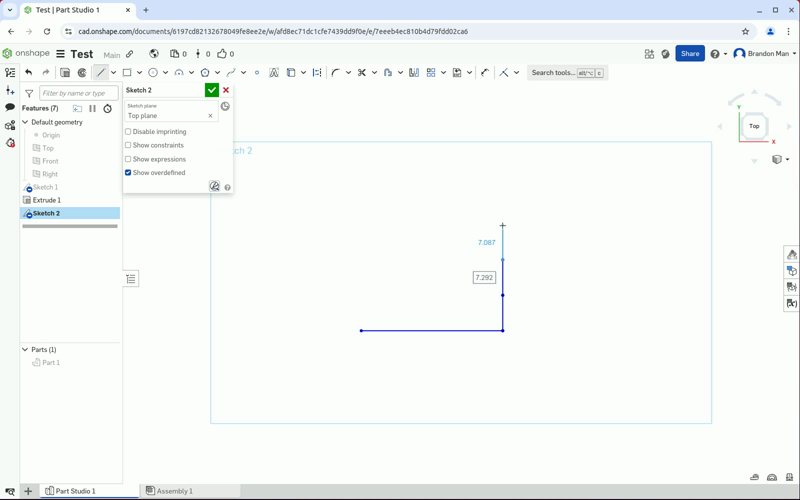
key_up(shift)
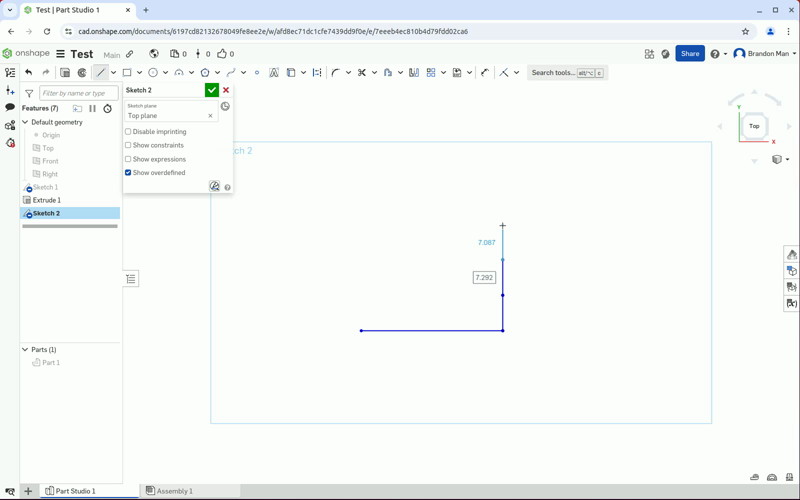
key_down(shift)
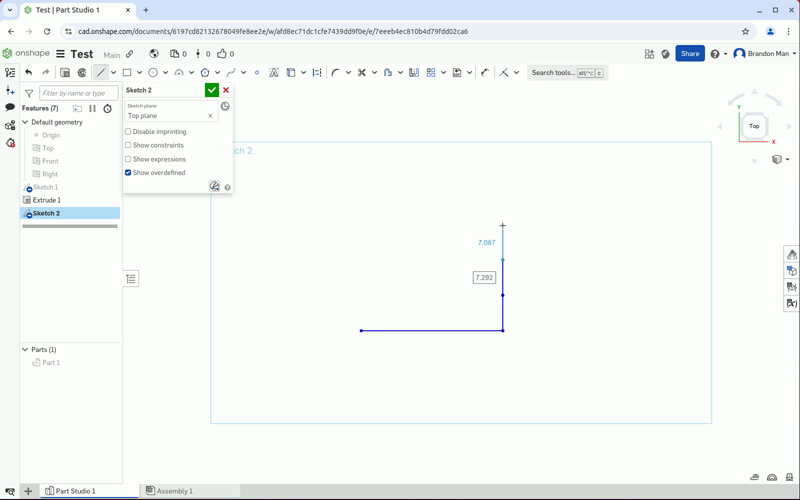
mouse_move(361, 225)
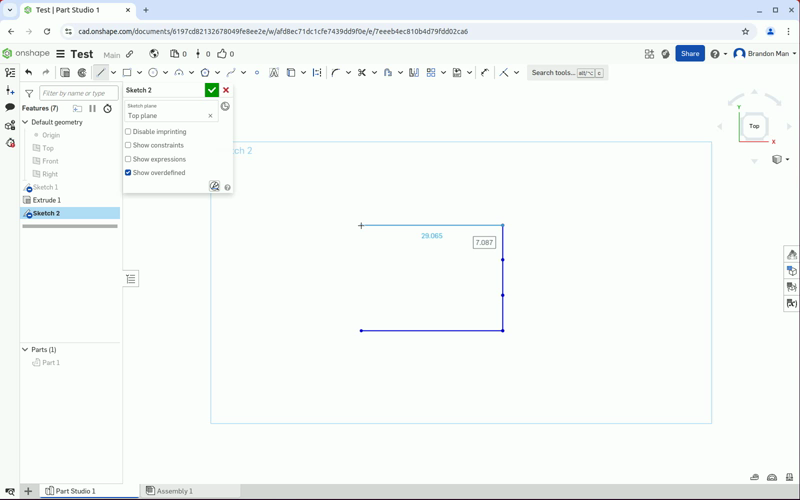
click(361, 225)
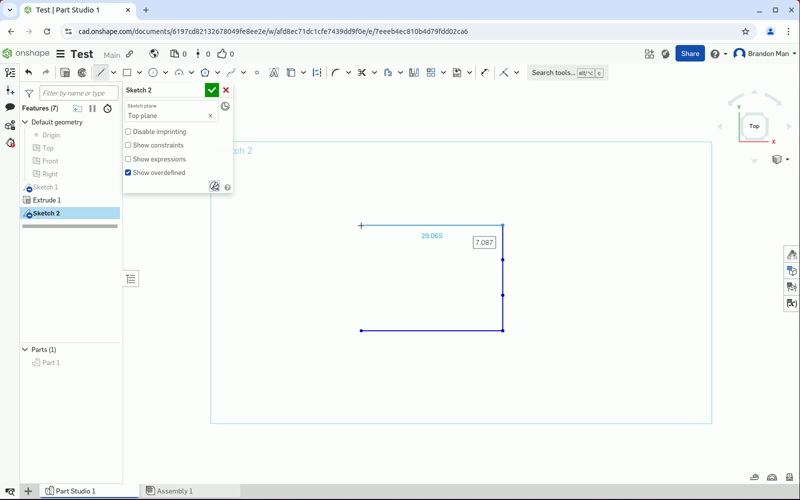
key_up(shift)
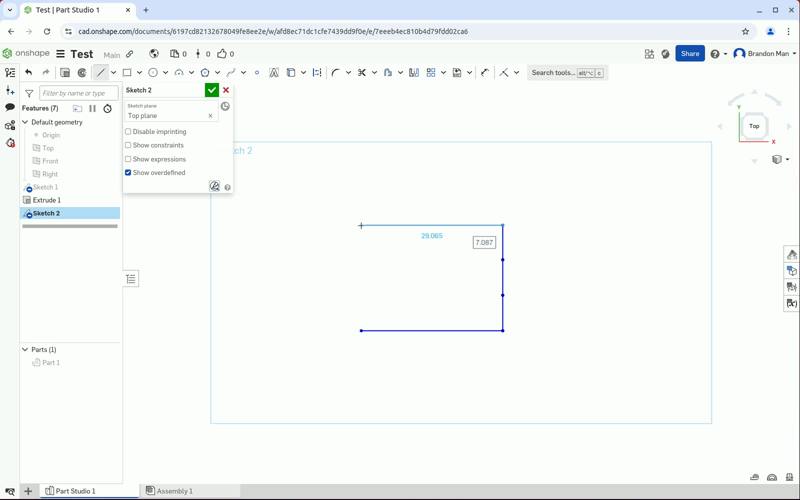
key_down(shift)
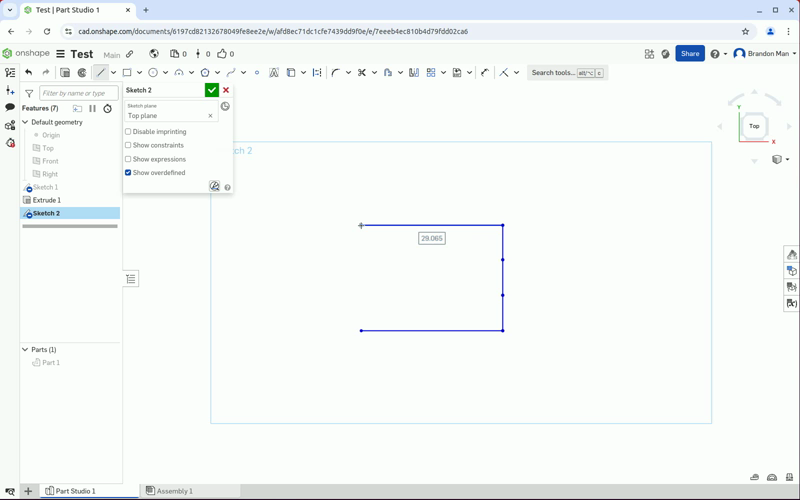
mouse_move(361, 330)
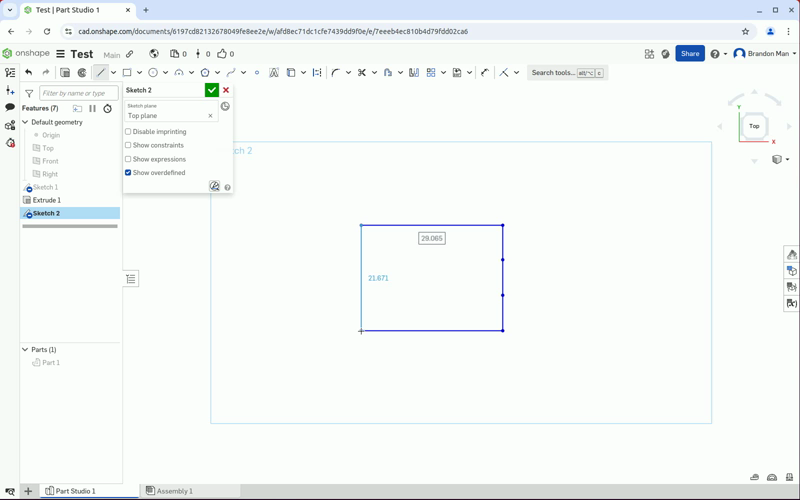
key_up(shift)
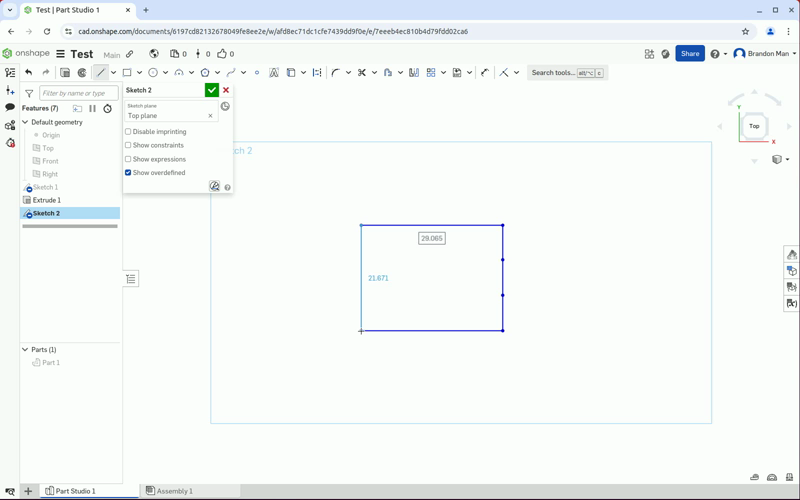
click(361, 330)
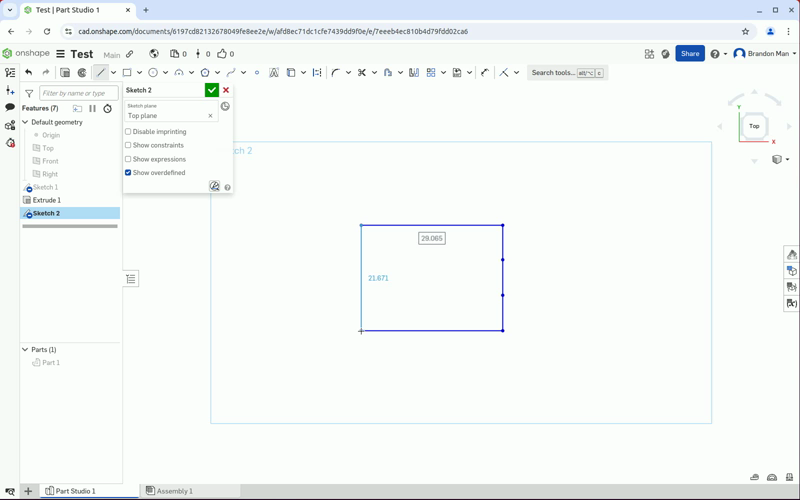
key(esc)
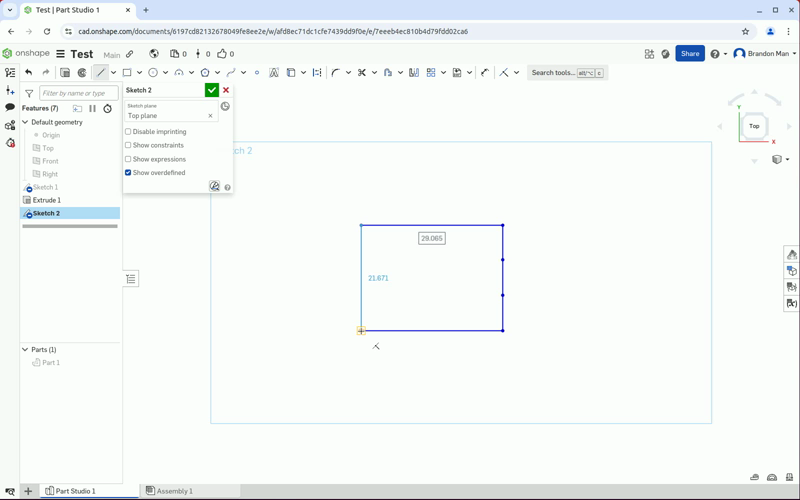
mouse_move(384, 268)
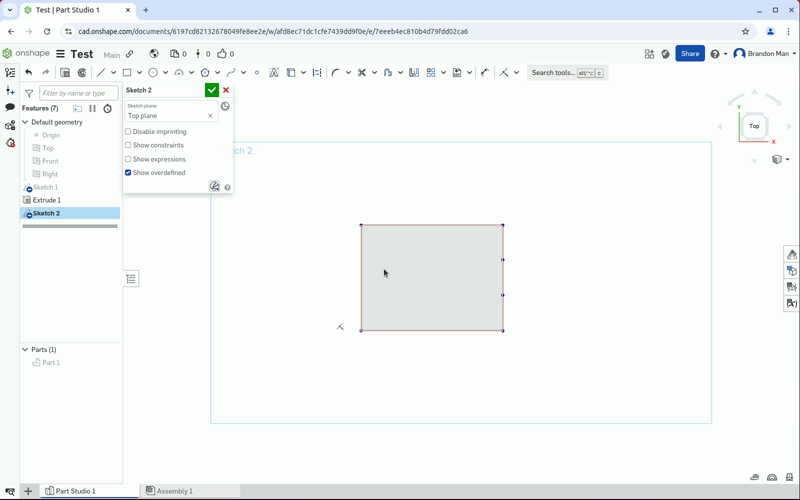
click(384, 268)
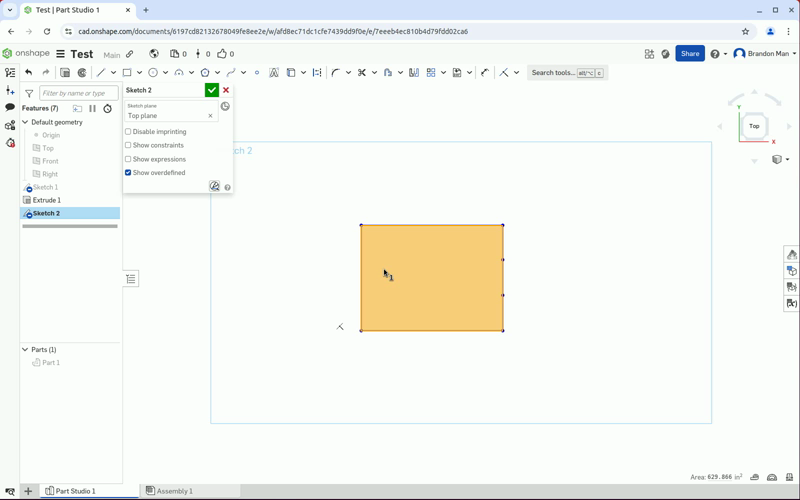
mouse_move(73, 352)
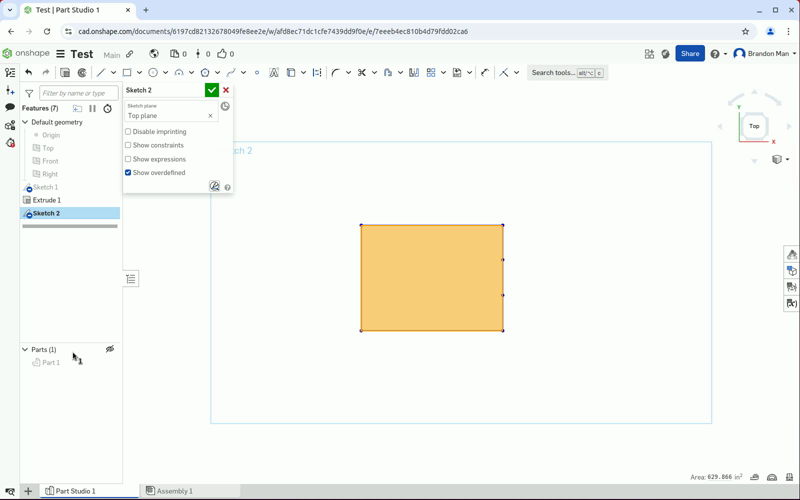
key(shift+y)
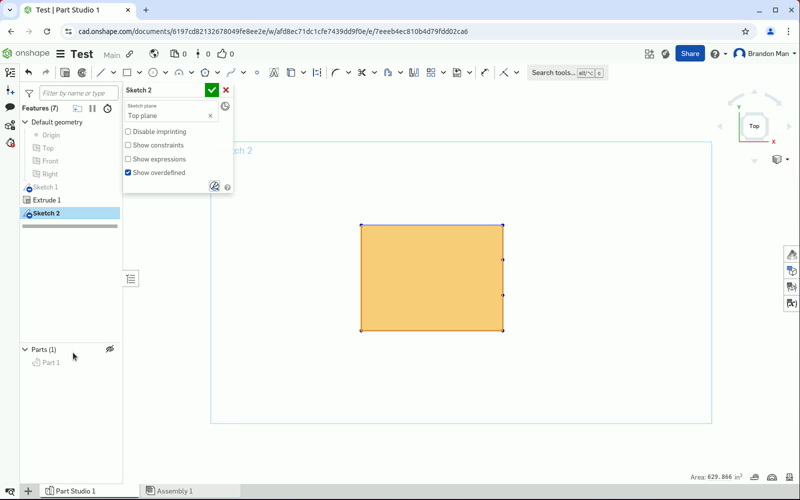
key(shift+e)
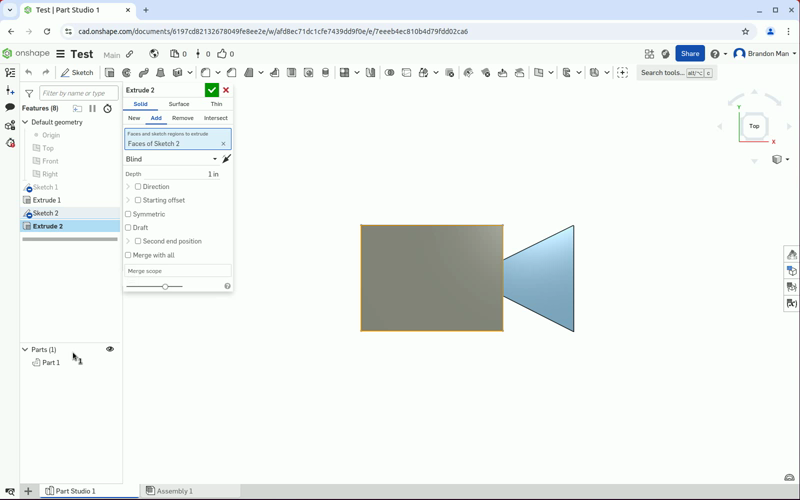
mouse_move(143, 106)
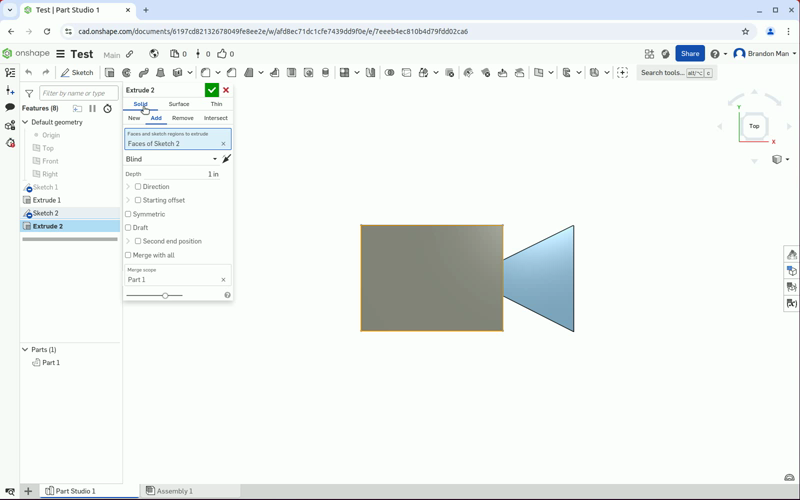
click(143, 106)
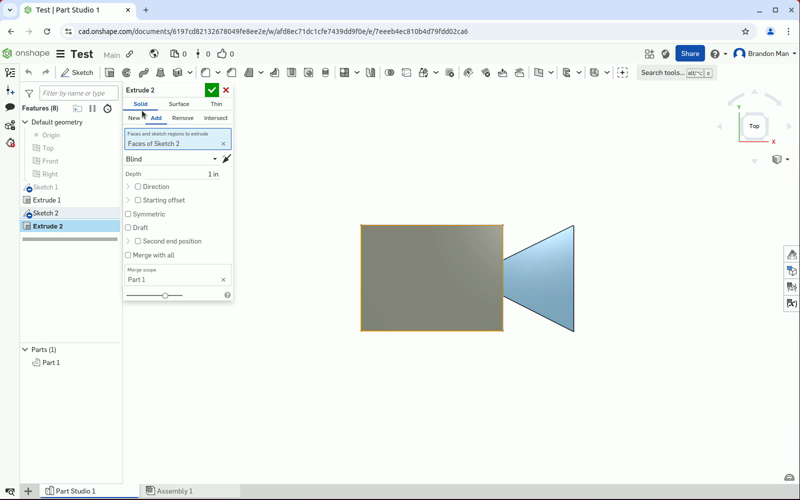
mouse_move(137, 120)
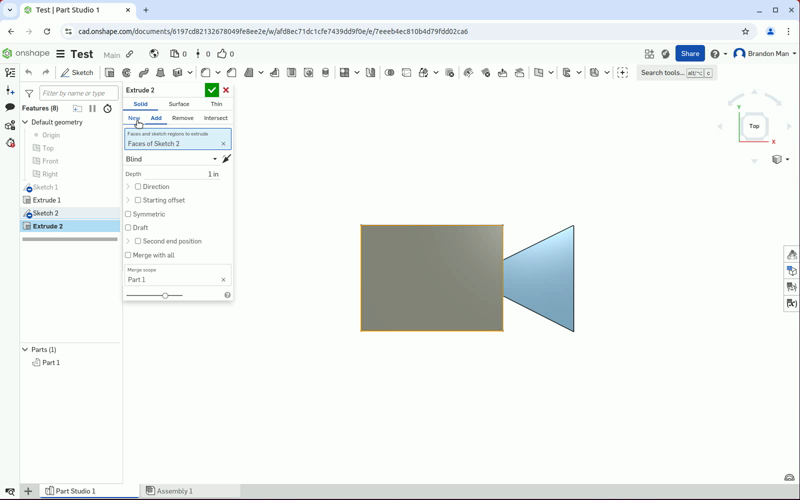
click(137, 120)
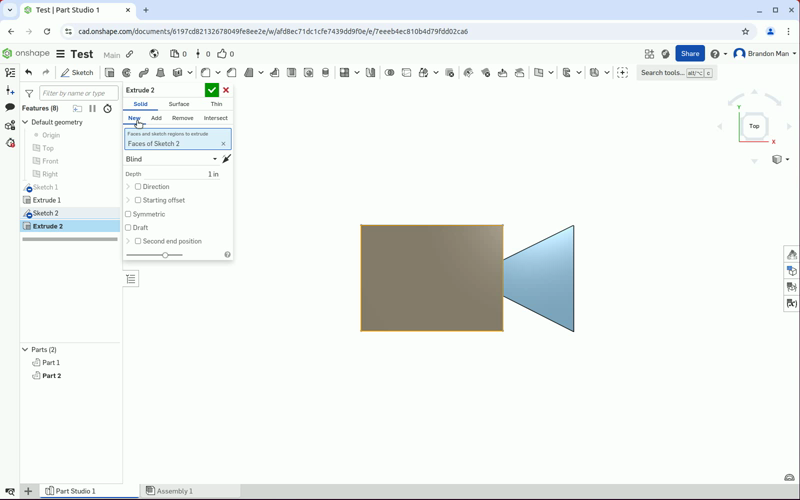
key(tab, 4)
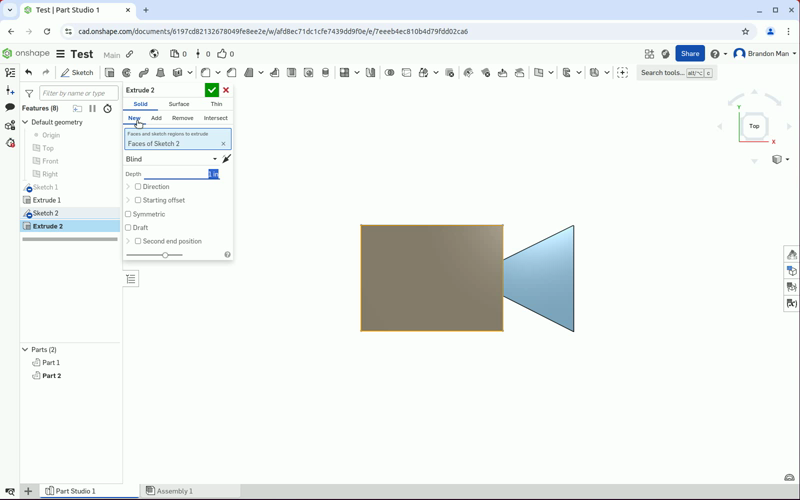
text(14.443)
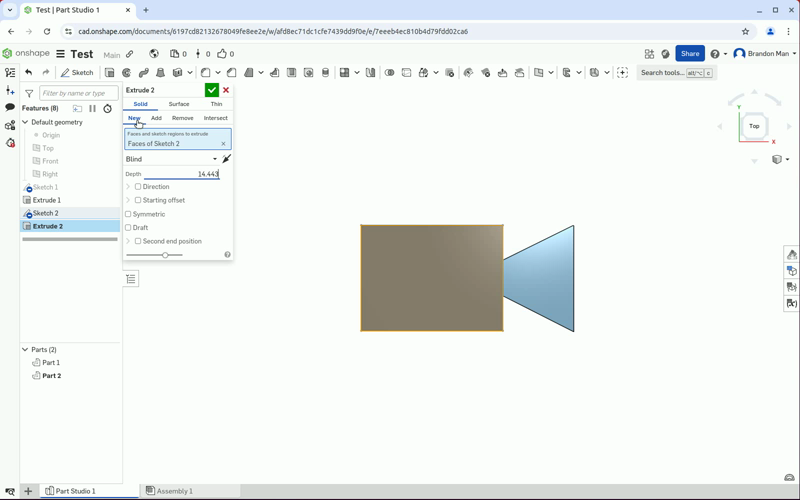
key(enter)
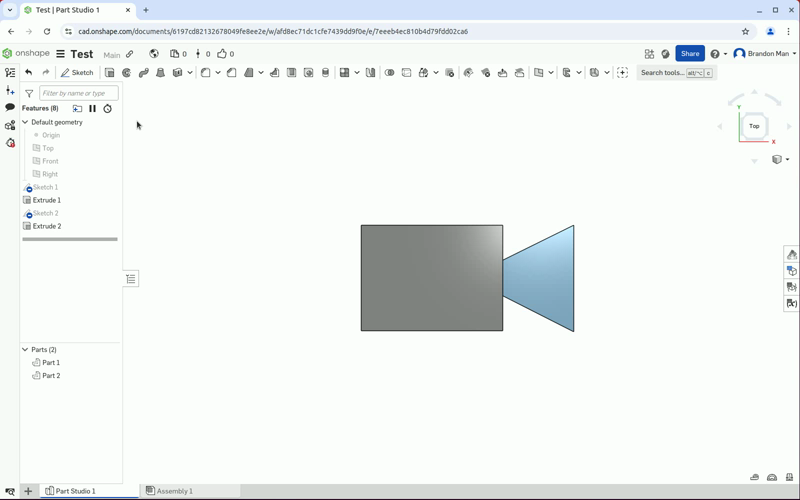
key(shift+h)
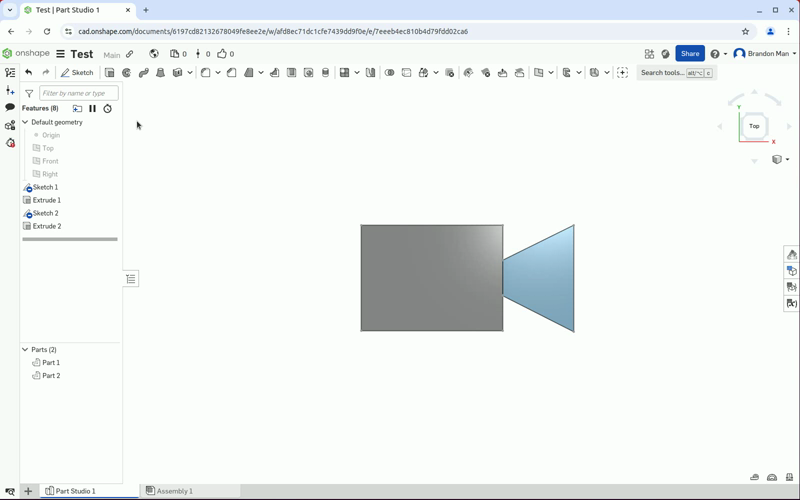
key(shift+h)
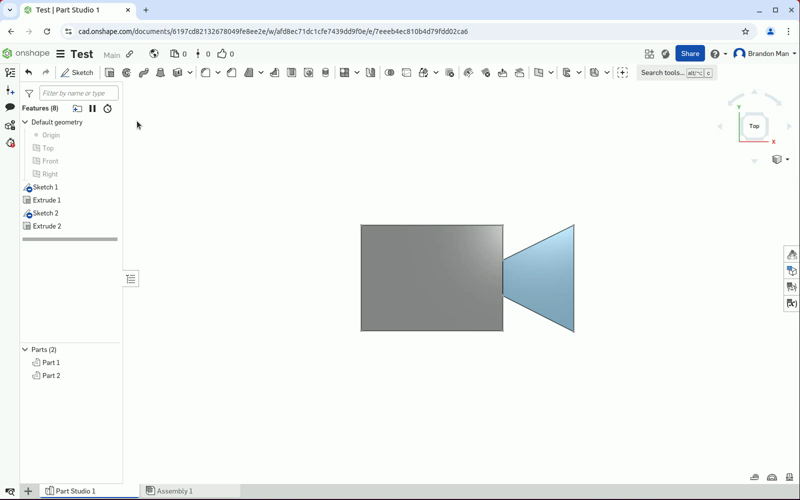
key(shift+7)
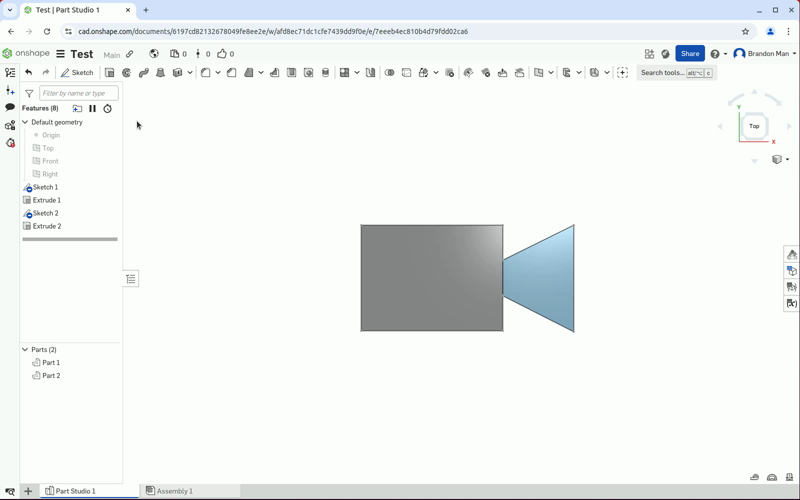
key(up, 3)
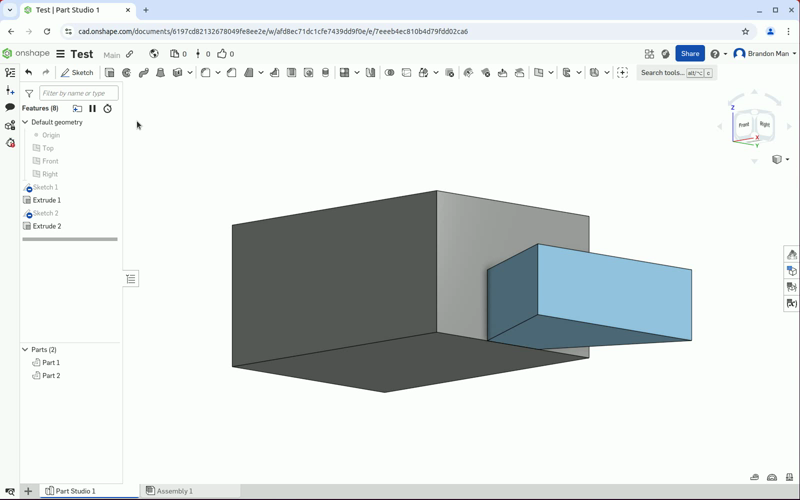
key(left, 3)
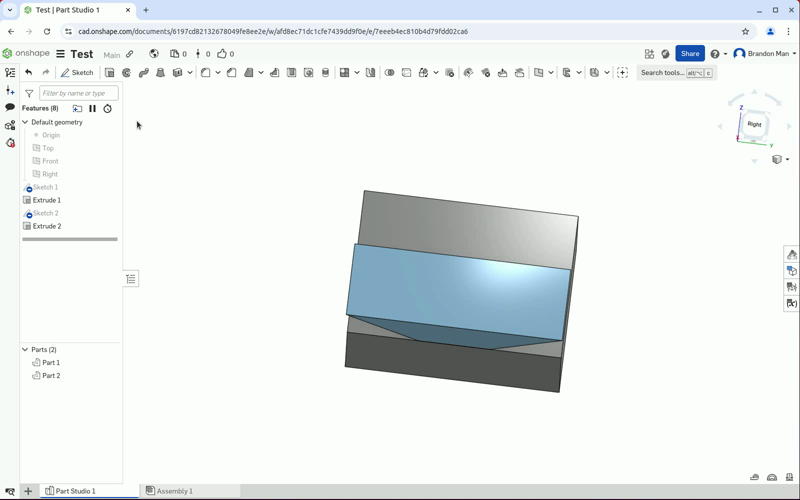
key(right, 3)
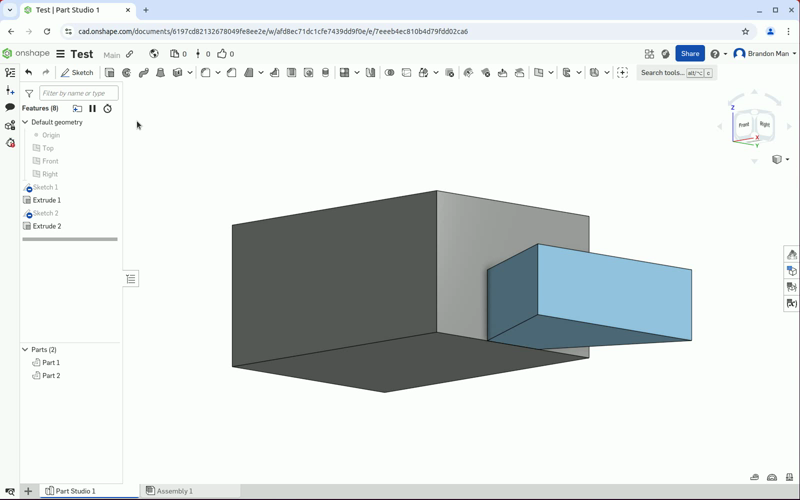
key(down, 3)
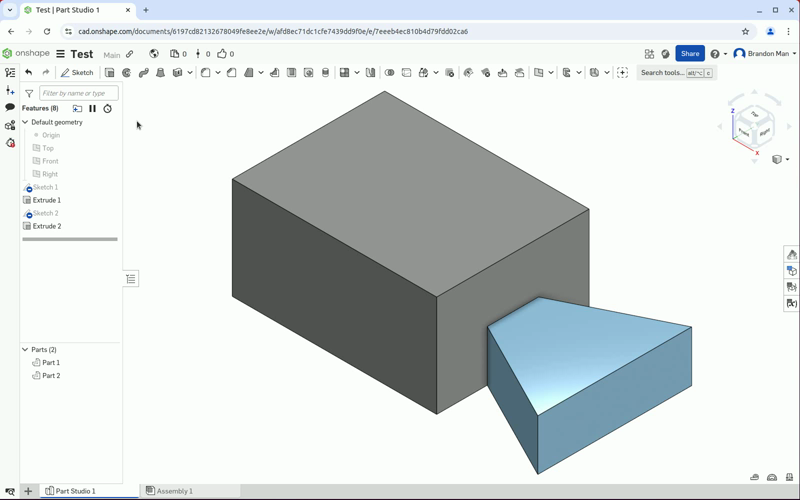
mouse_move(73, 189)
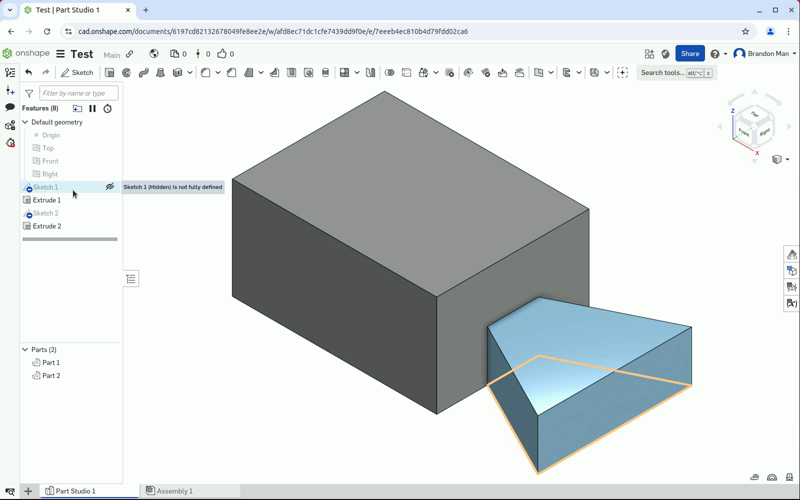
click(73, 189)